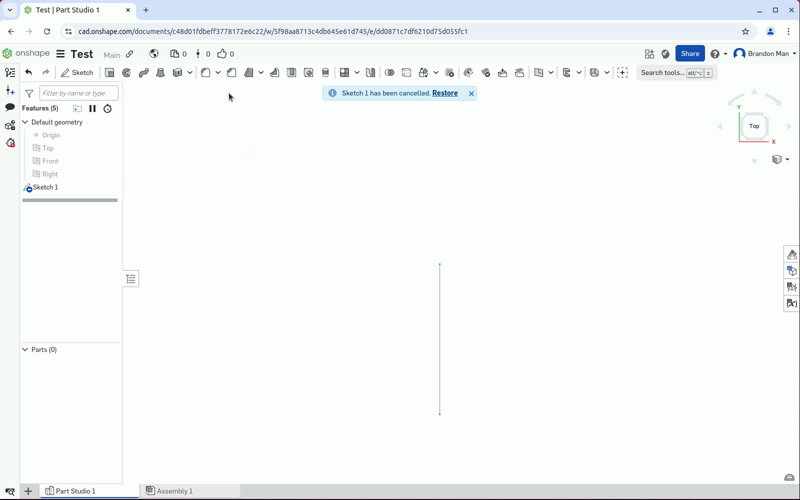
key(shift+h)
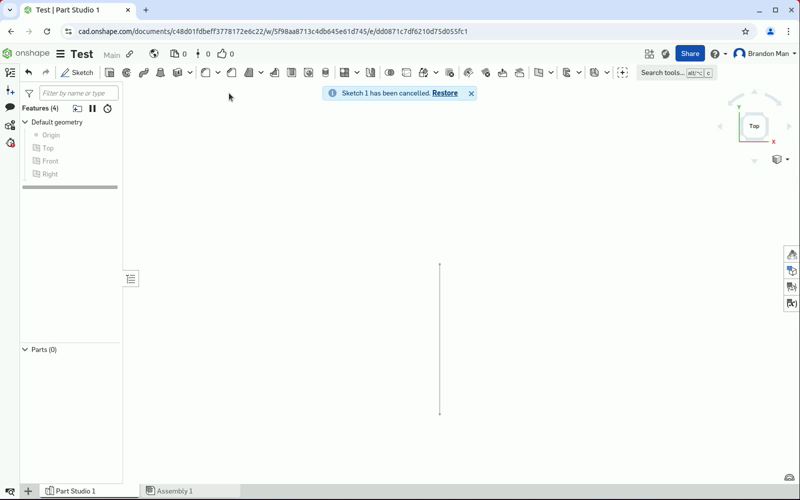
mouse_move(73, 352)
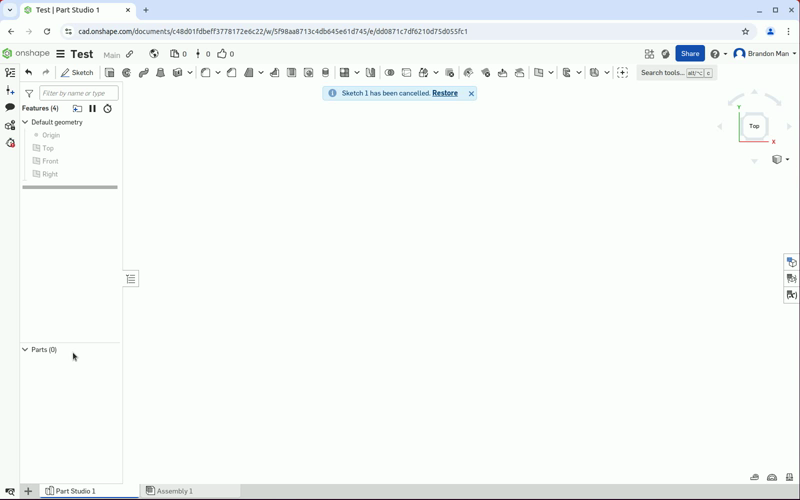
key(y)
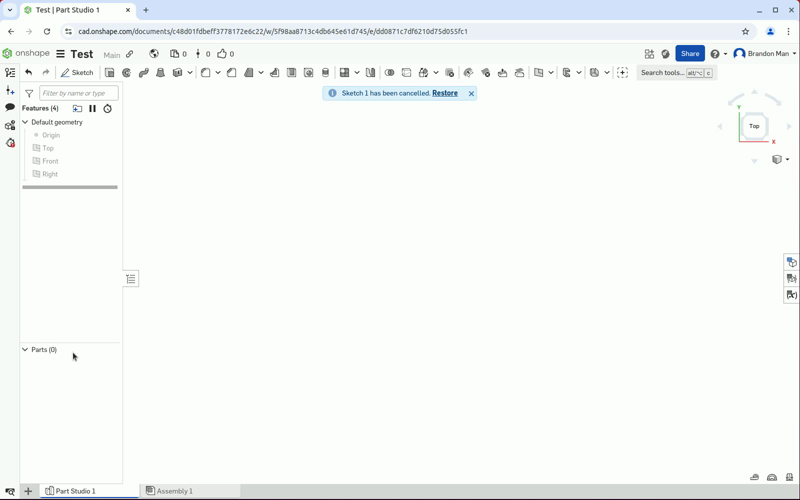
key(shift+p)
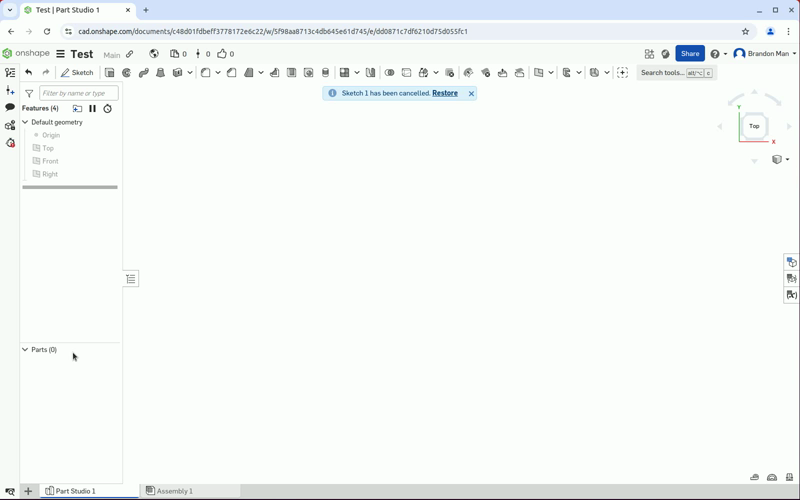
key(space)
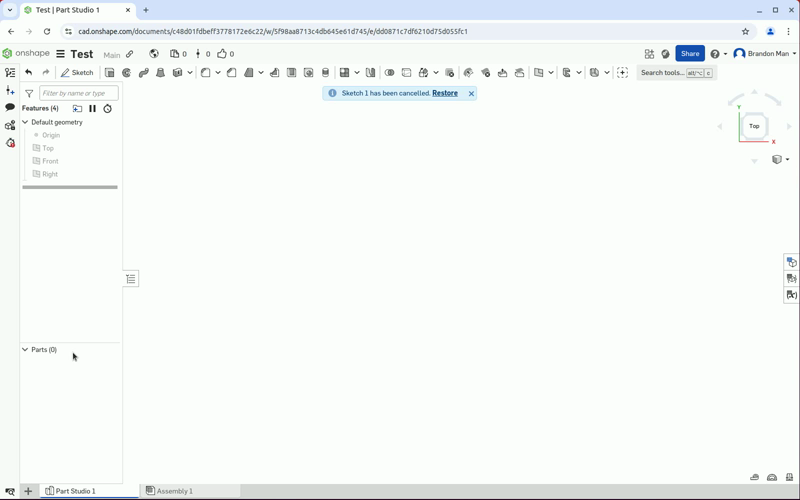
key_down(shift)
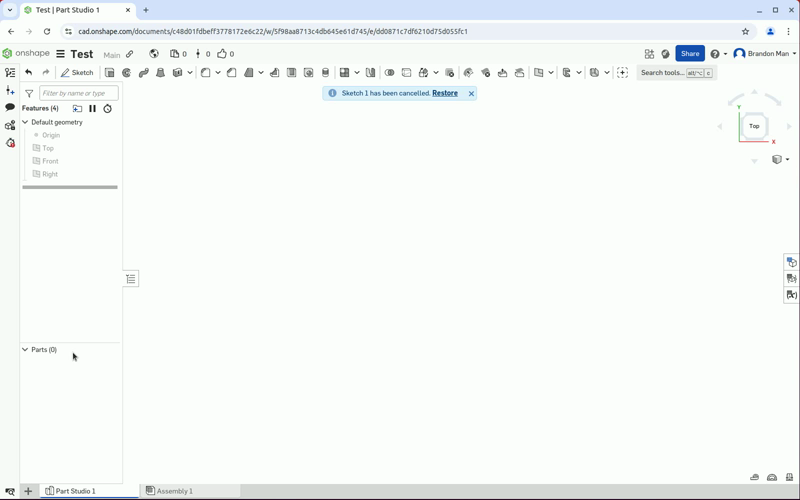
key(up)
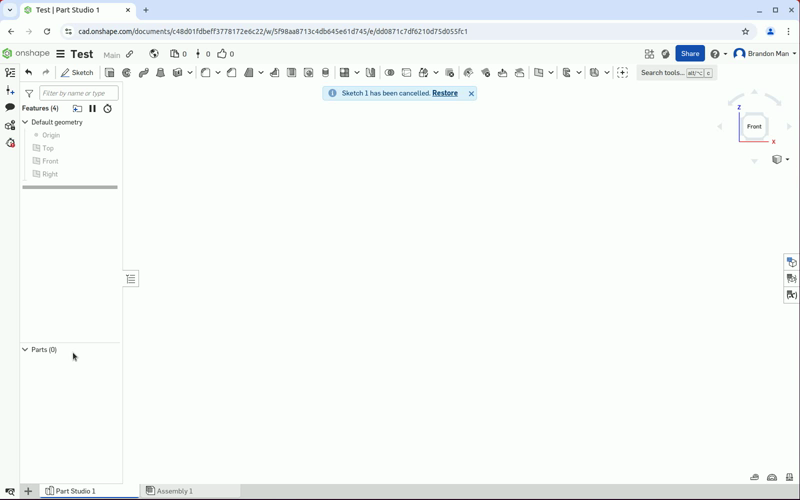
key_up(shift)
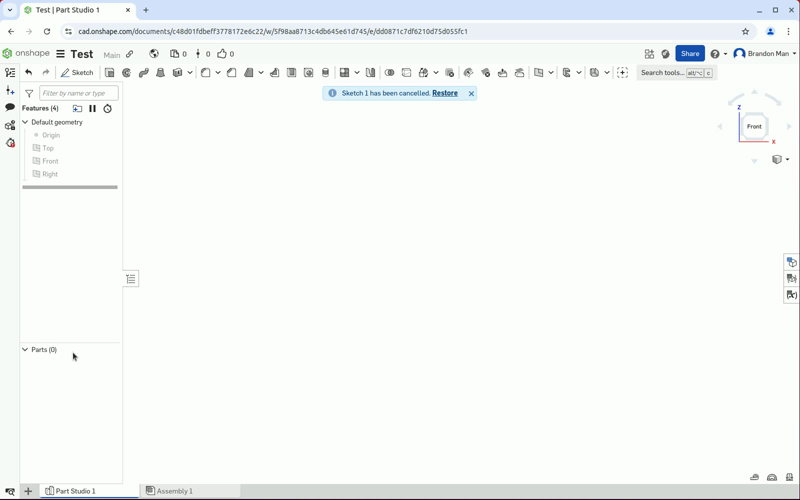
mouse_move(73, 352)
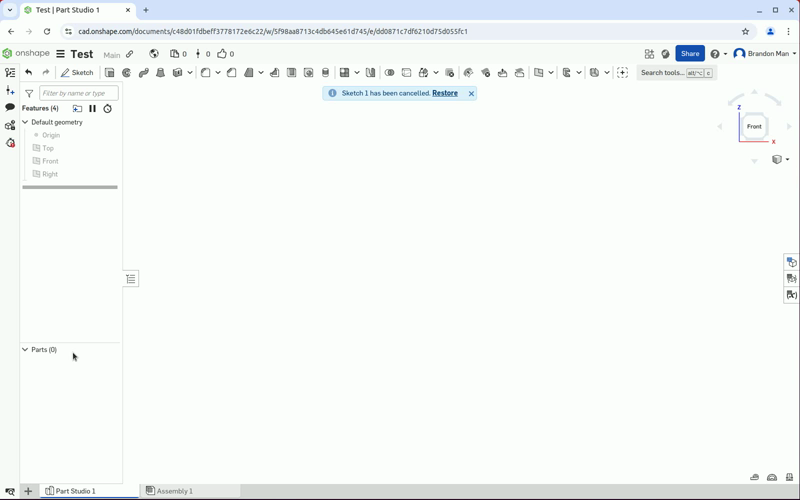
key(shift+y)
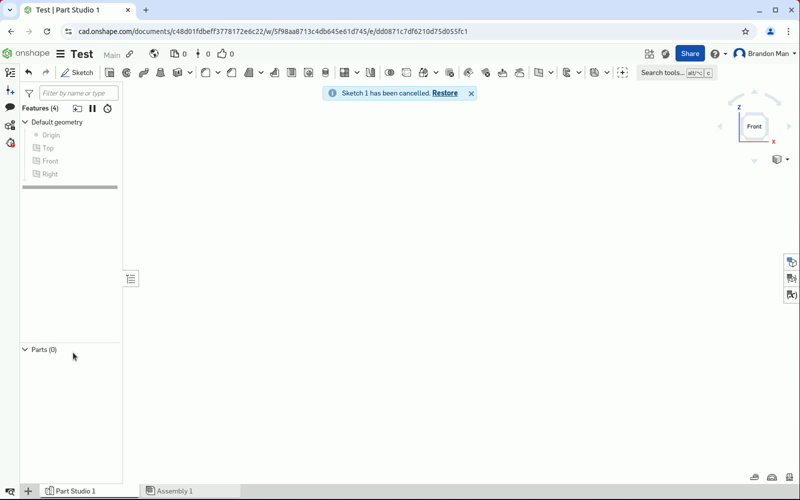
key(shift+s)
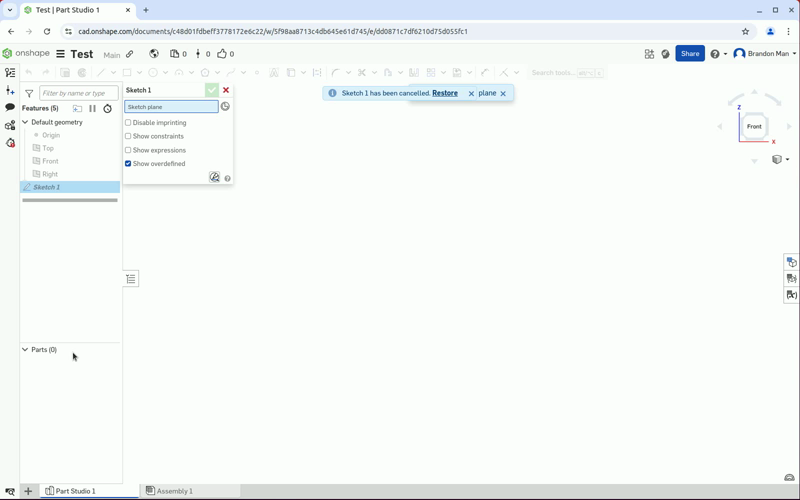
mouse_move(73, 163)
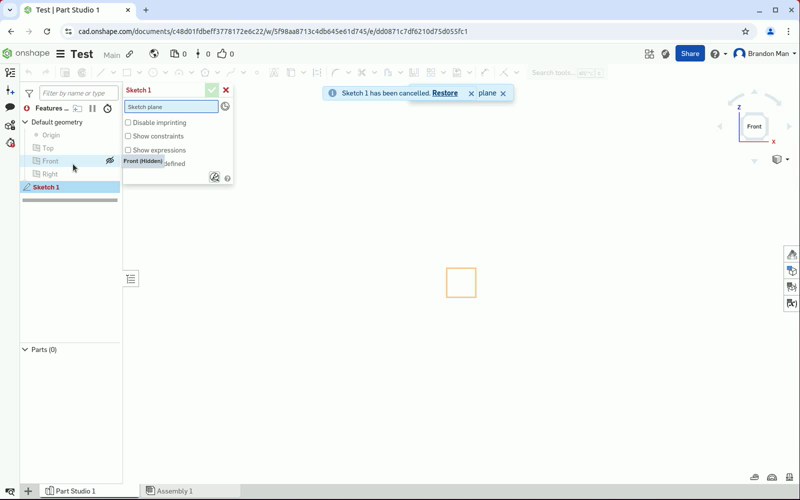
click(73, 163)
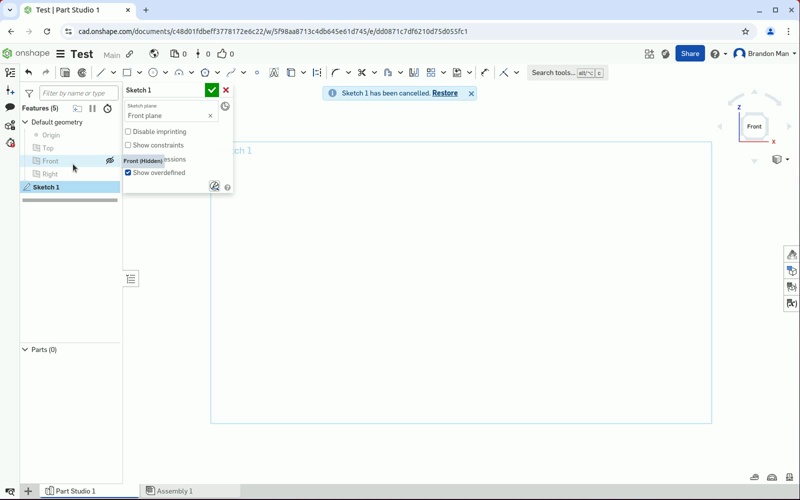
mouse_move(73, 352)
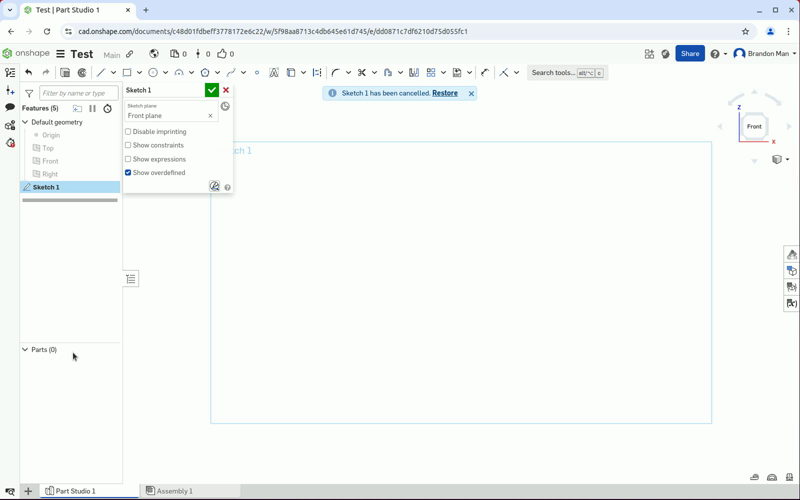
key(y)
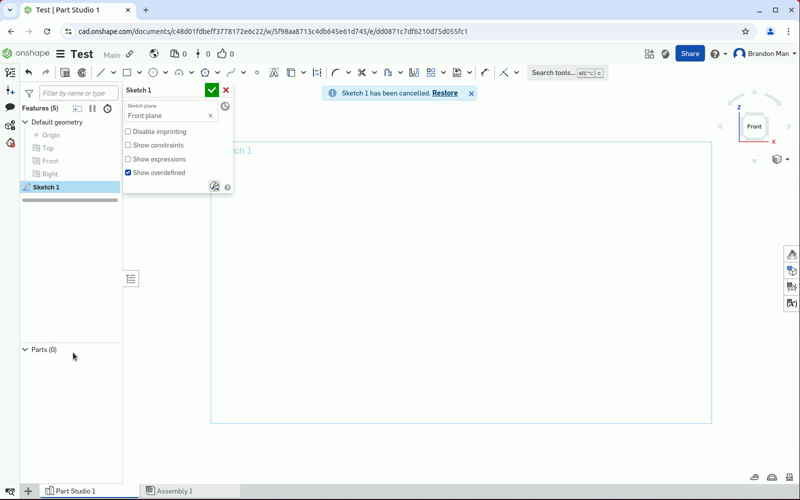
key(l)
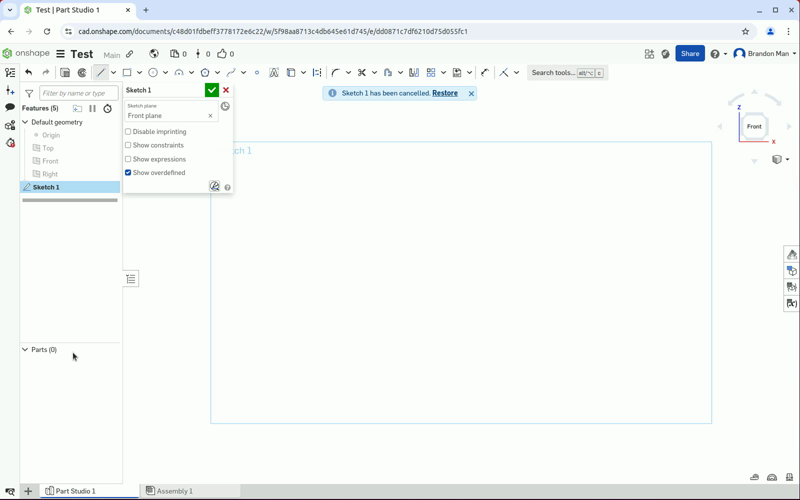
key_down(shift)
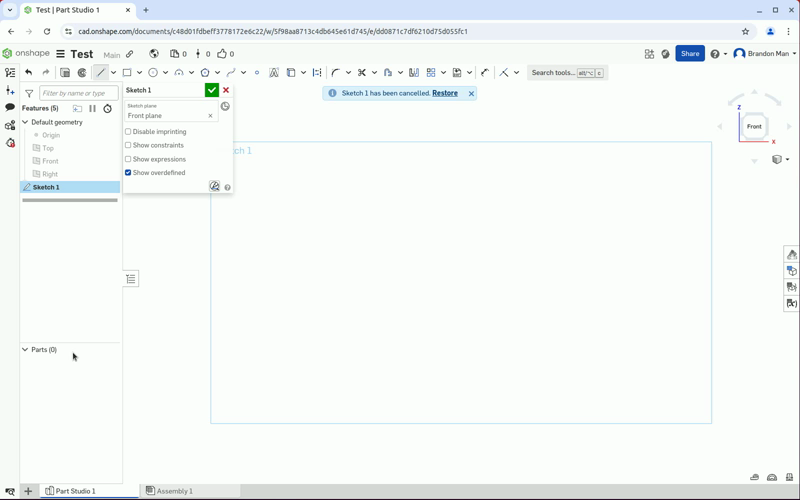
mouse_move(386, 332)
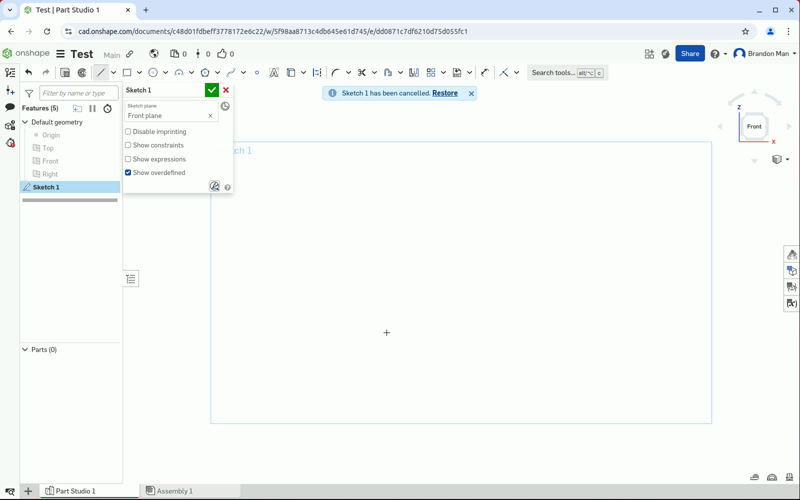
click(386, 332)
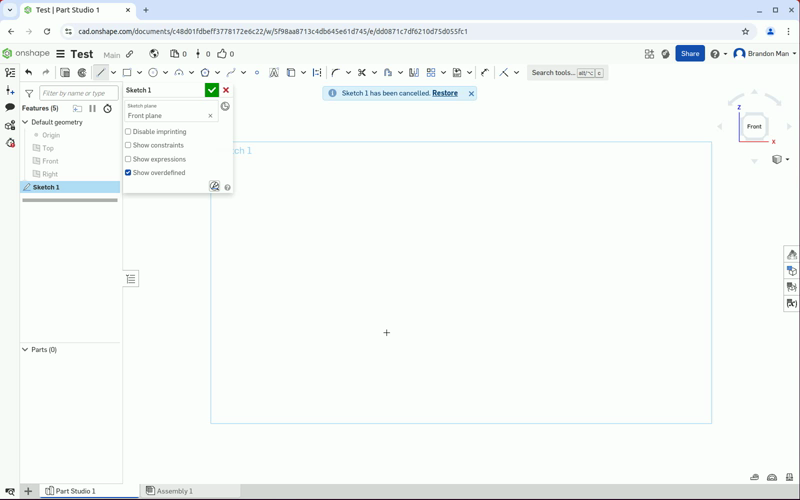
key_up(shift)
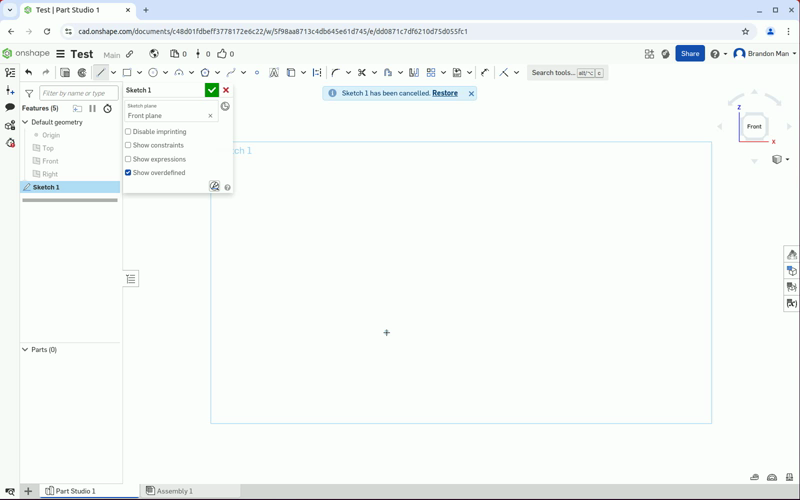
key_down(shift)
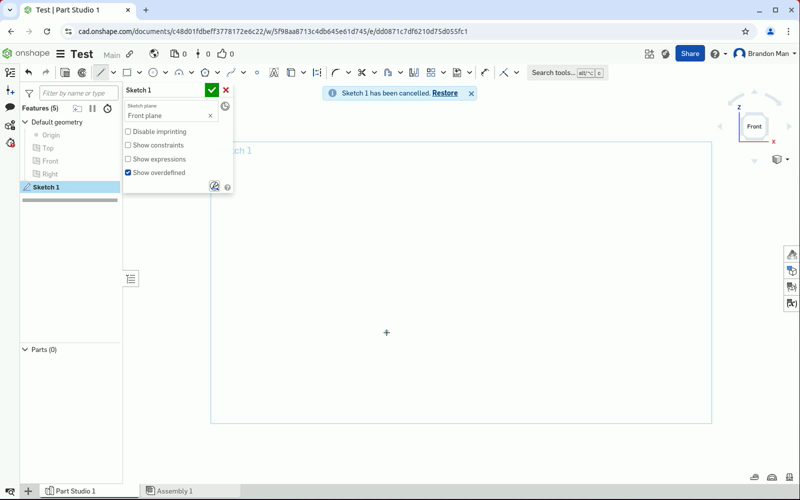
mouse_move(480, 332)
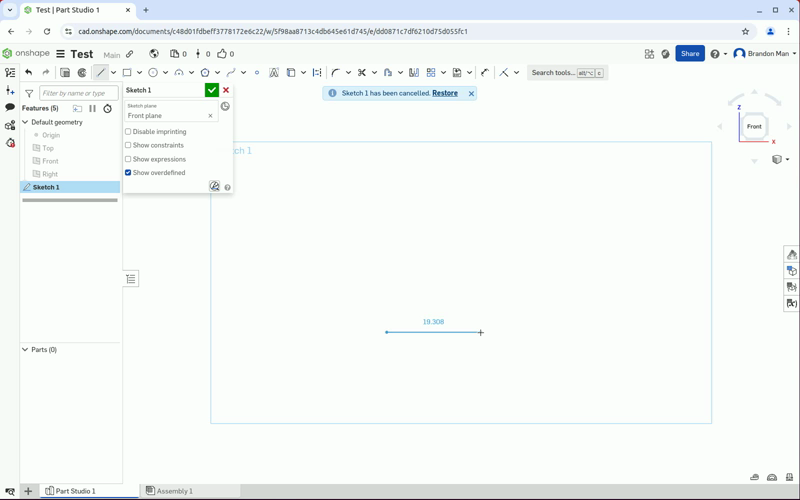
click(480, 332)
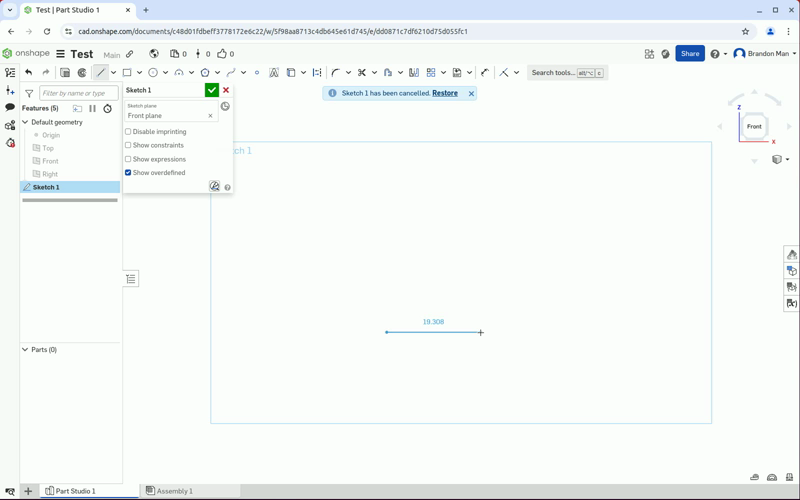
key_up(shift)
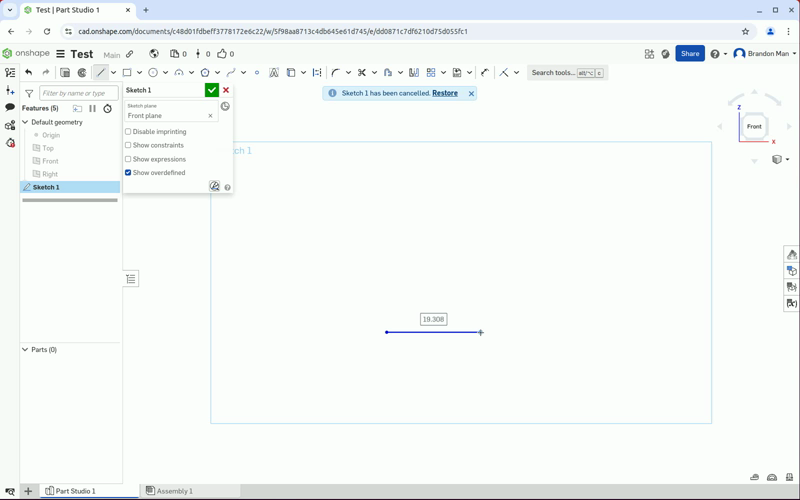
key_down(shift)
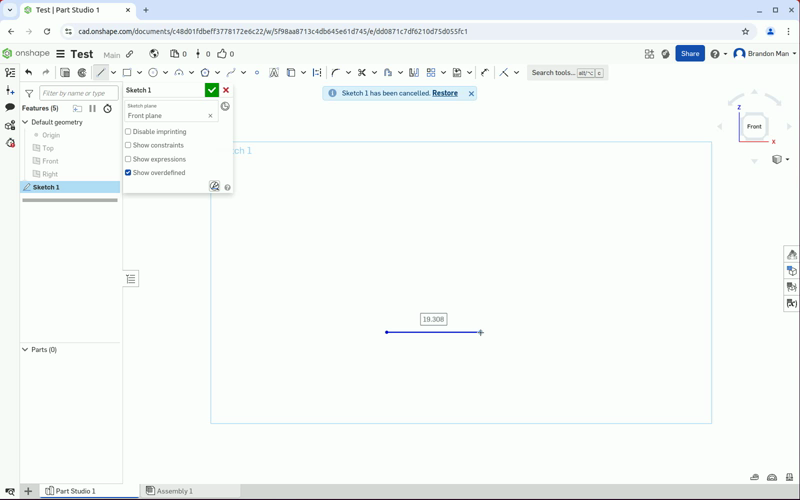
mouse_move(480, 238)
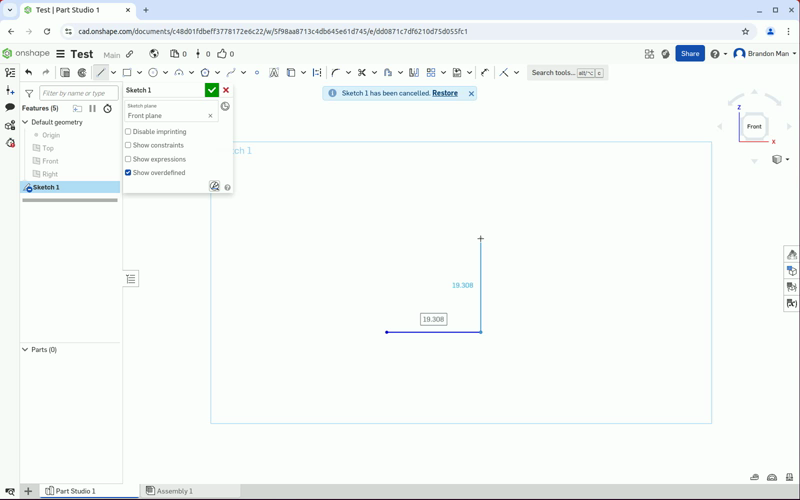
click(480, 238)
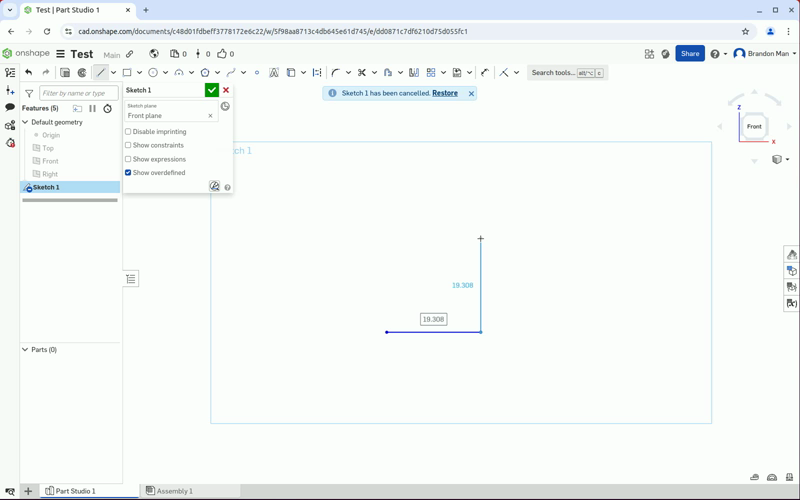
key_up(shift)
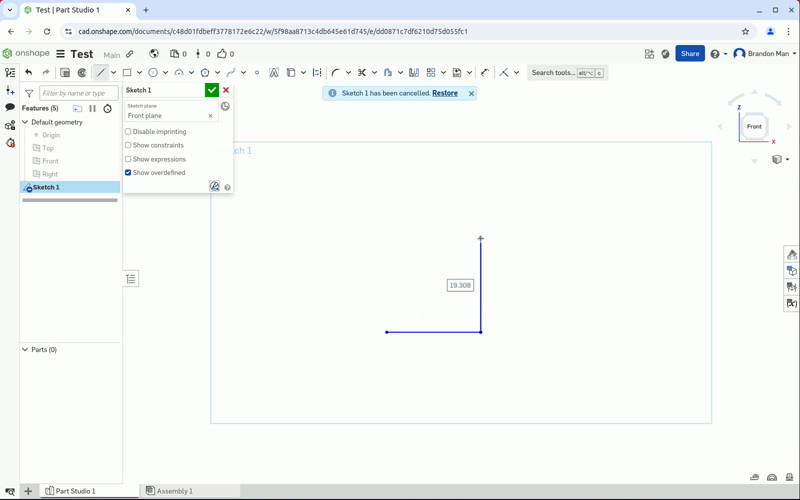
key_down(shift)
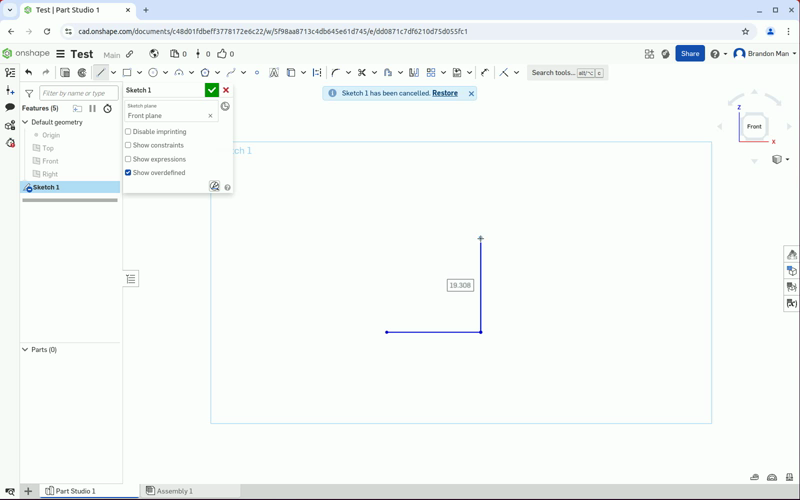
mouse_move(386, 238)
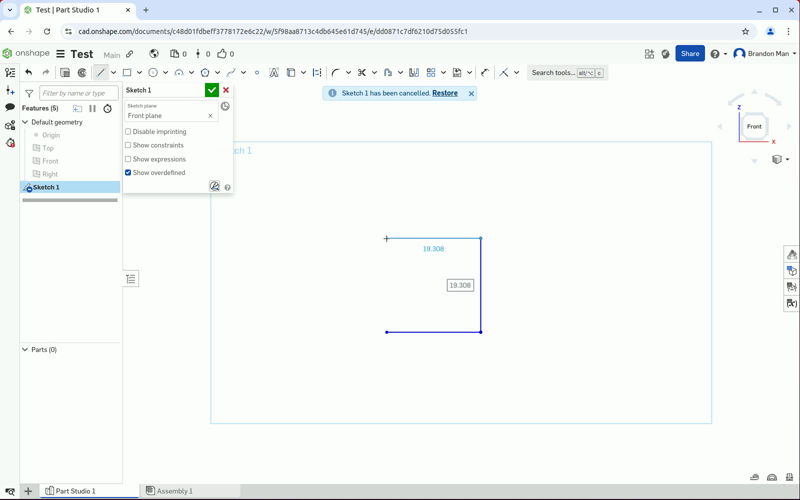
click(386, 238)
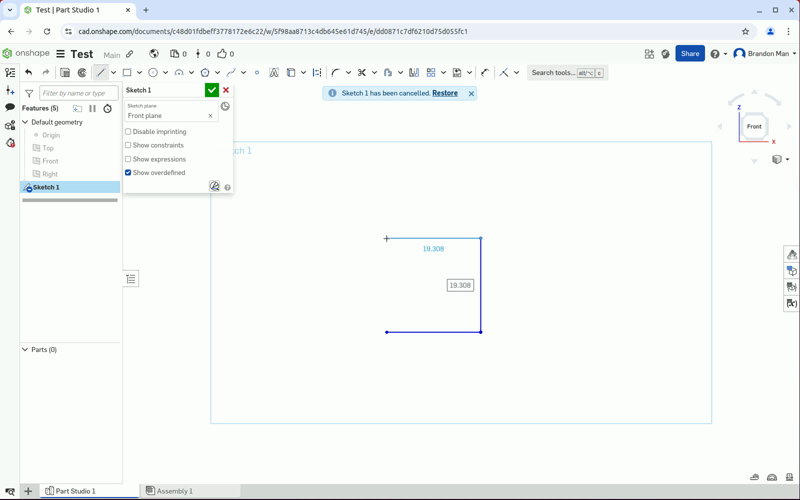
key_up(shift)
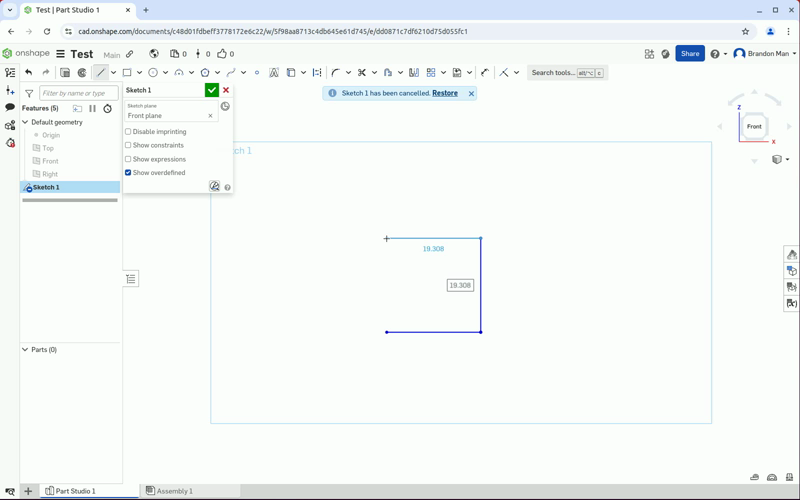
key_down(shift)
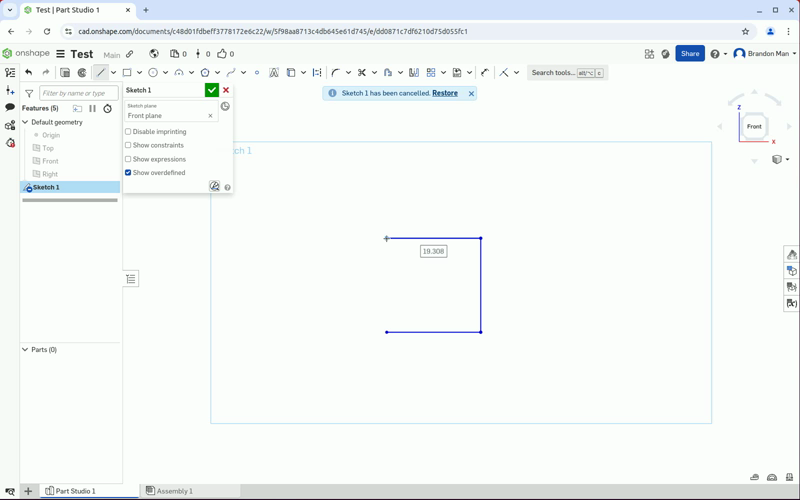
mouse_move(386, 332)
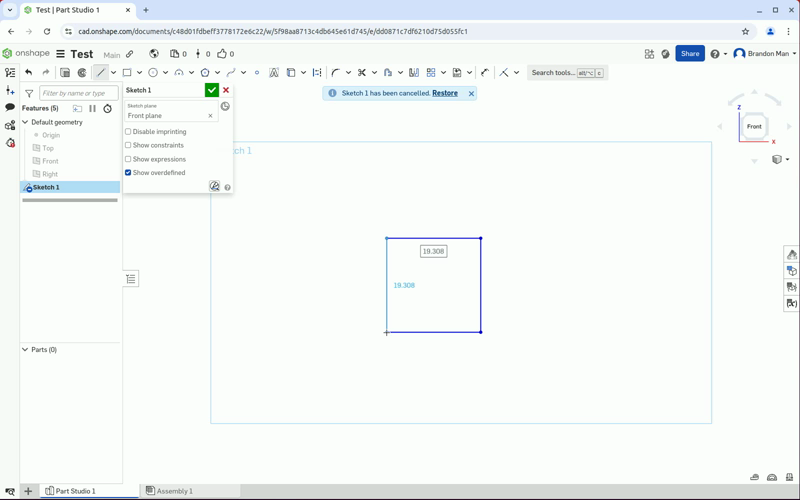
key_up(shift)
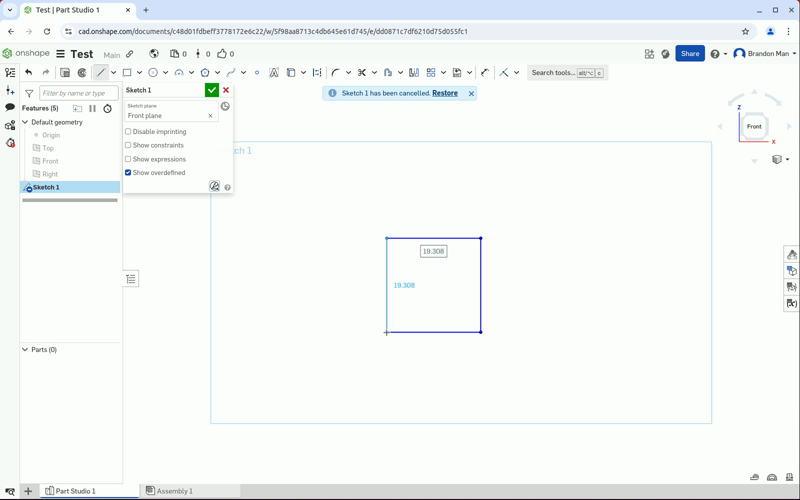
click(386, 332)
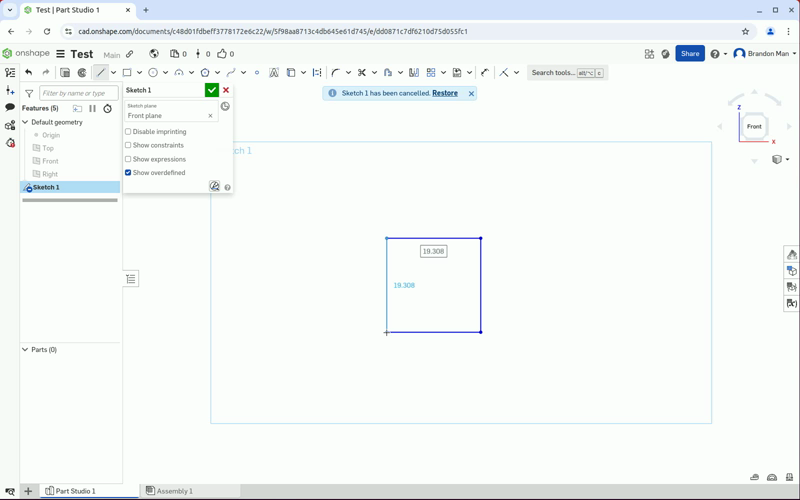
key(esc)
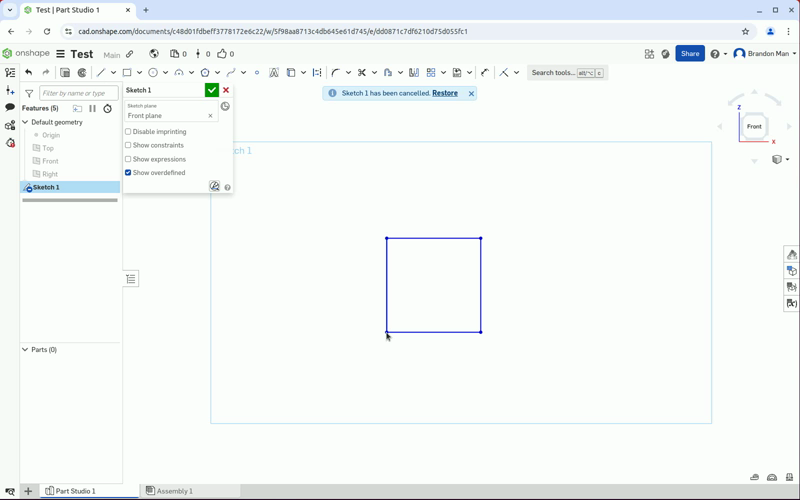
mouse_move(460, 285)
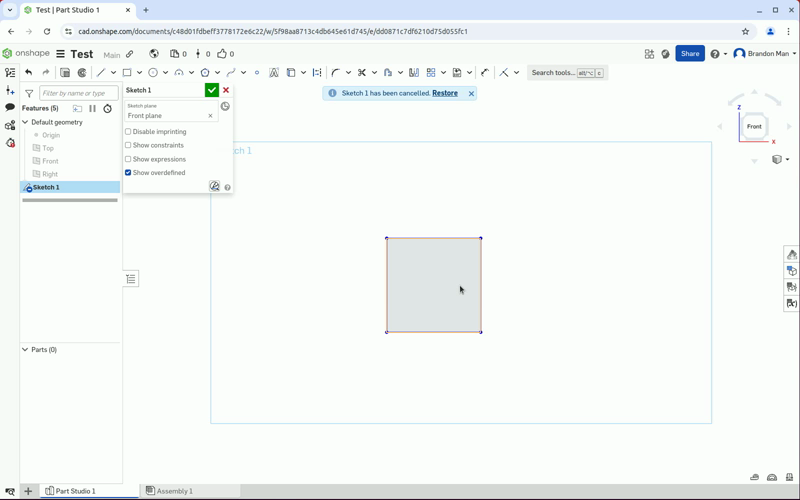
click(460, 285)
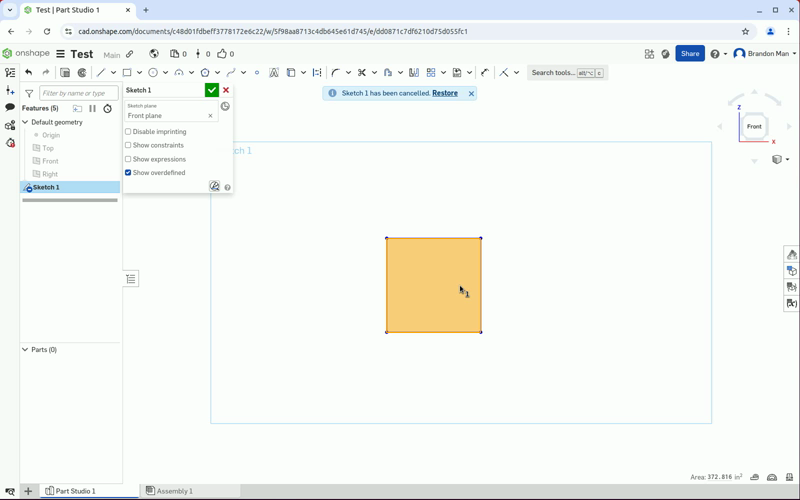
mouse_move(73, 352)
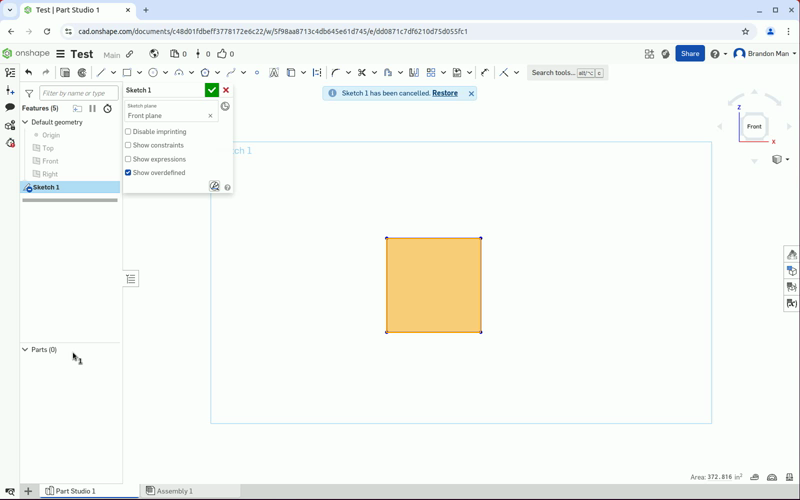
key(shift+y)
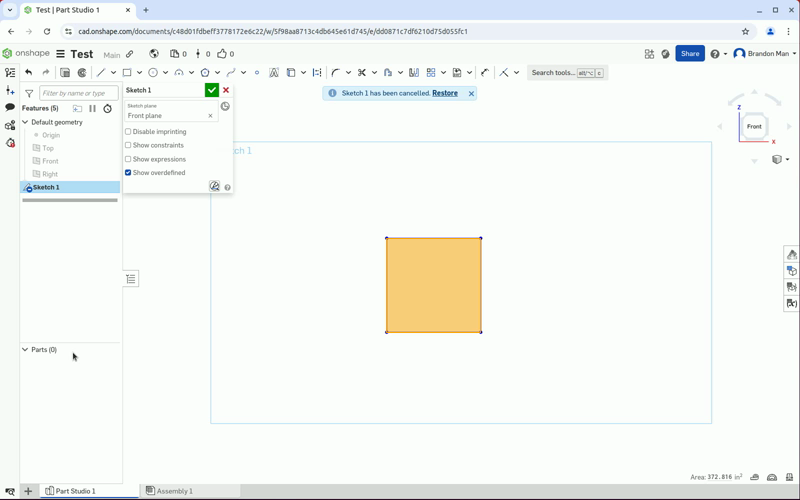
key(shift+e)
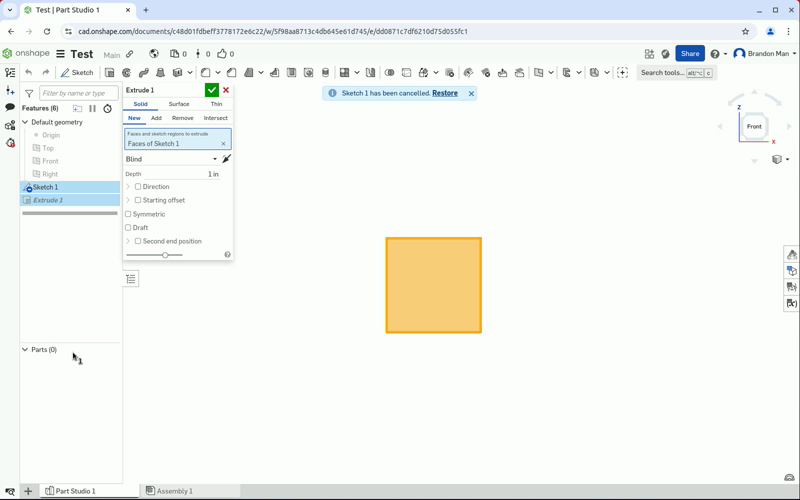
mouse_move(143, 106)
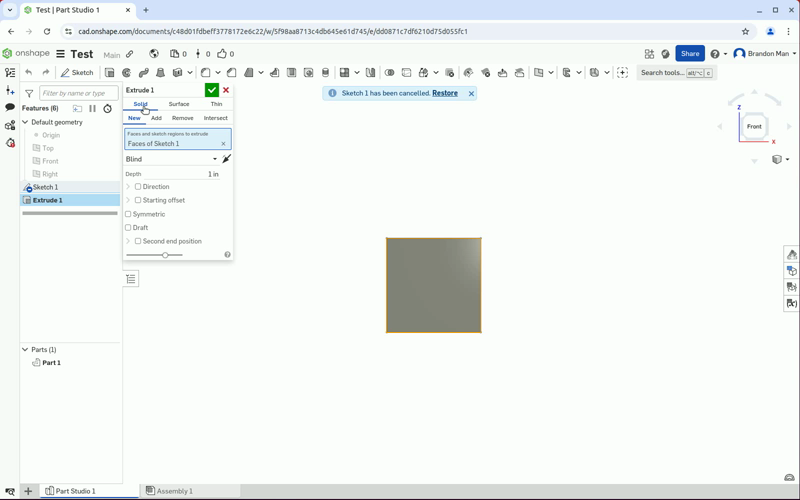
click(143, 106)
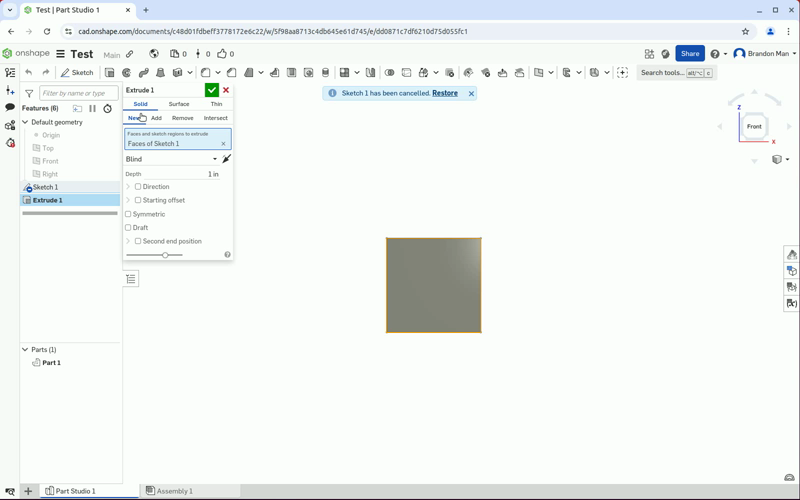
mouse_move(137, 120)
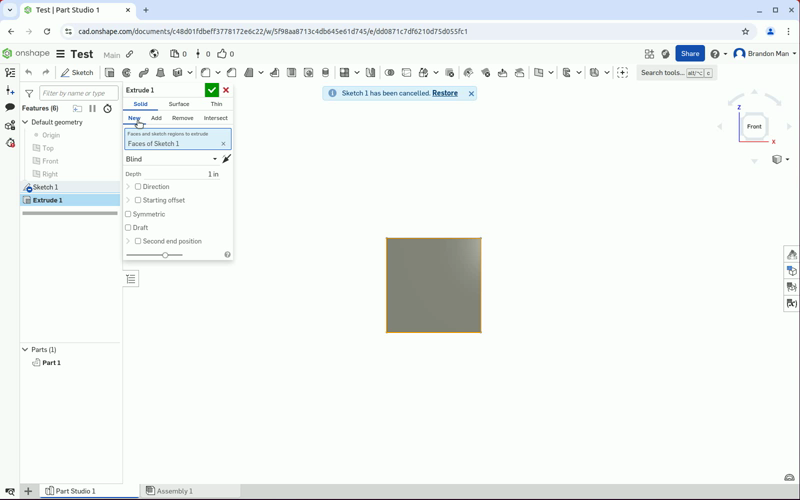
click(137, 120)
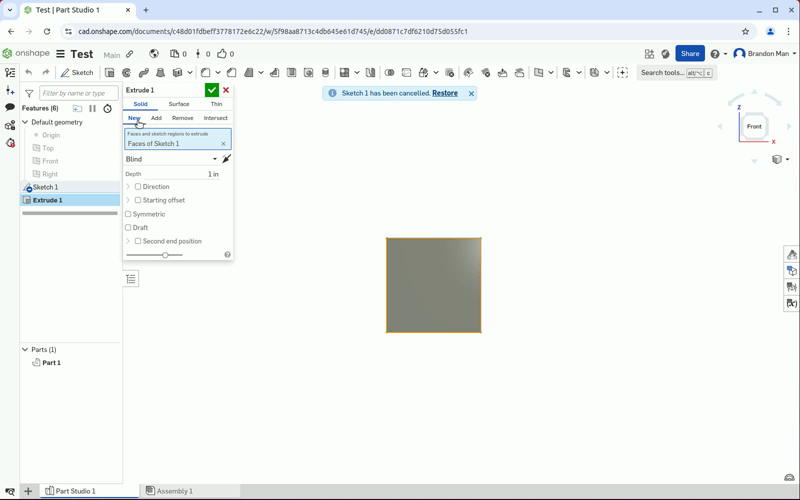
key(tab, 4)
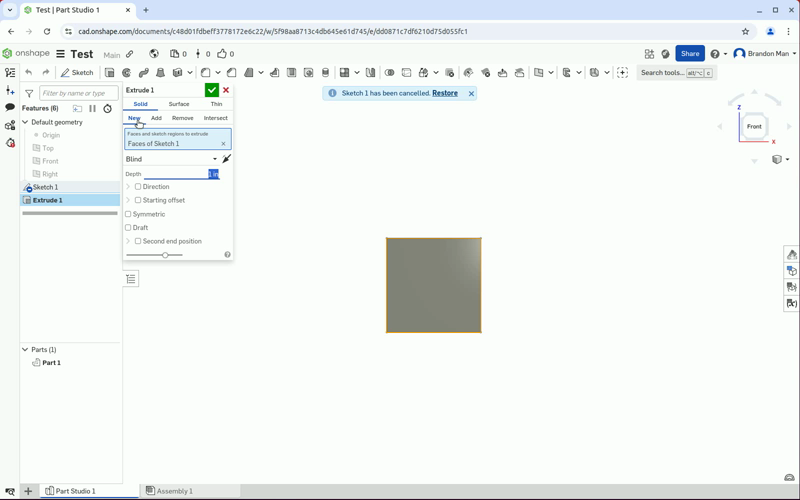
text(19.257)
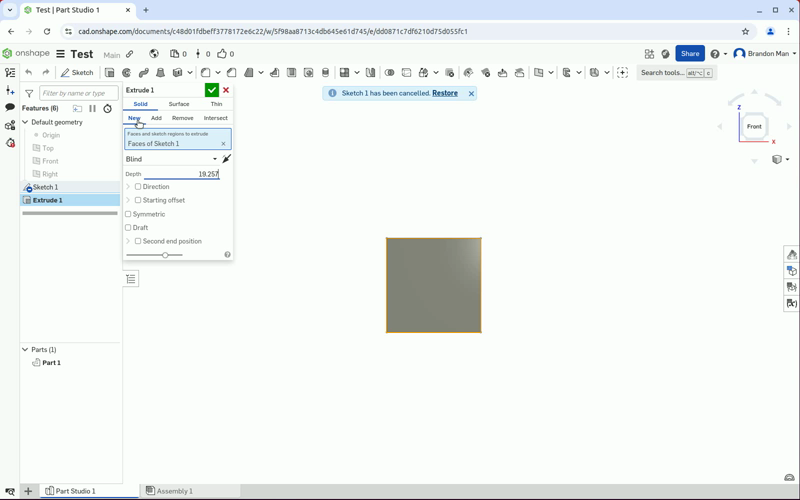
key(enter)
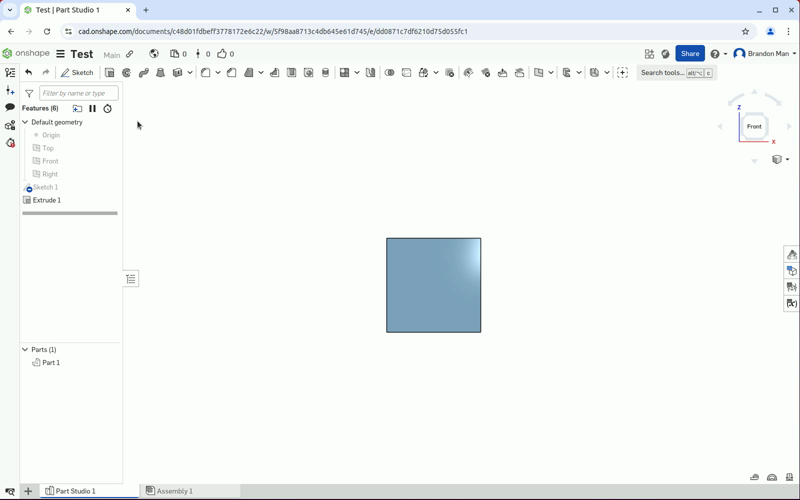
key(shift+h)
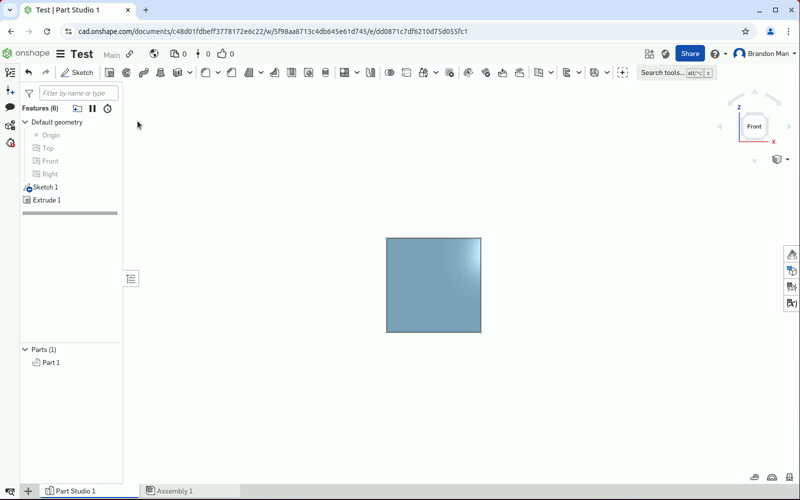
key(shift+h)
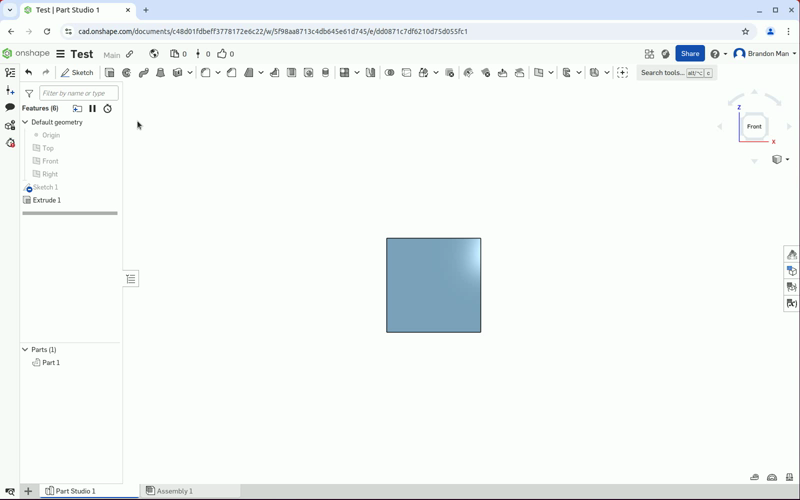
mouse_move(73, 189)
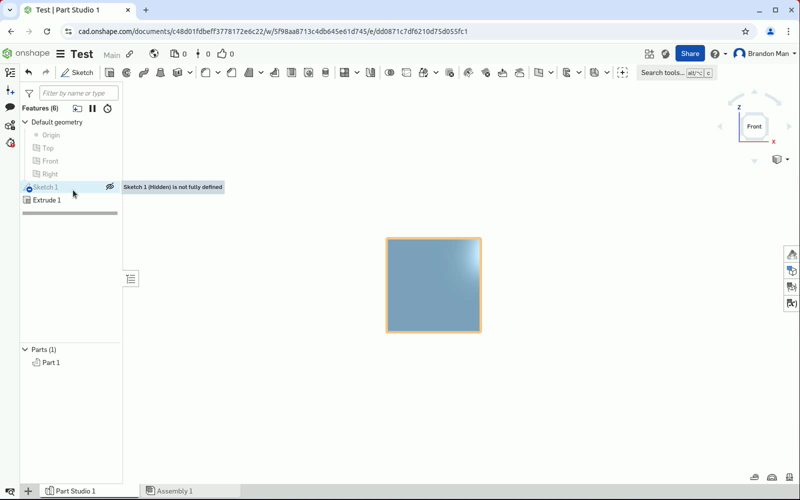
click(73, 189)
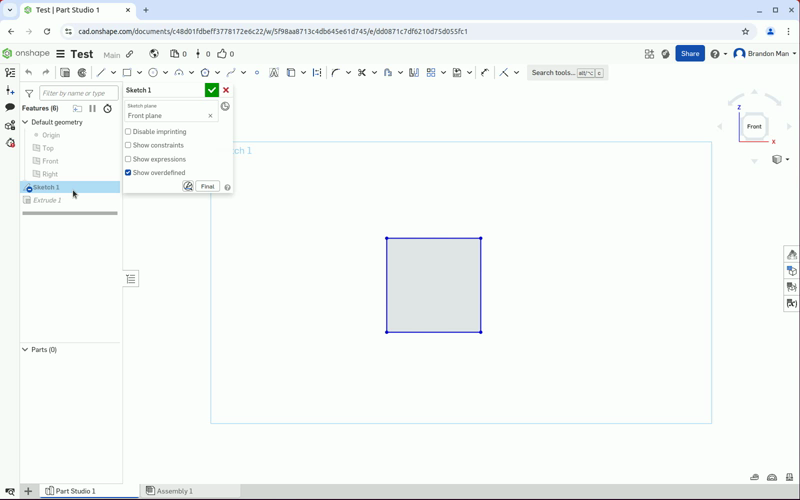
mouse_move(229, 92)
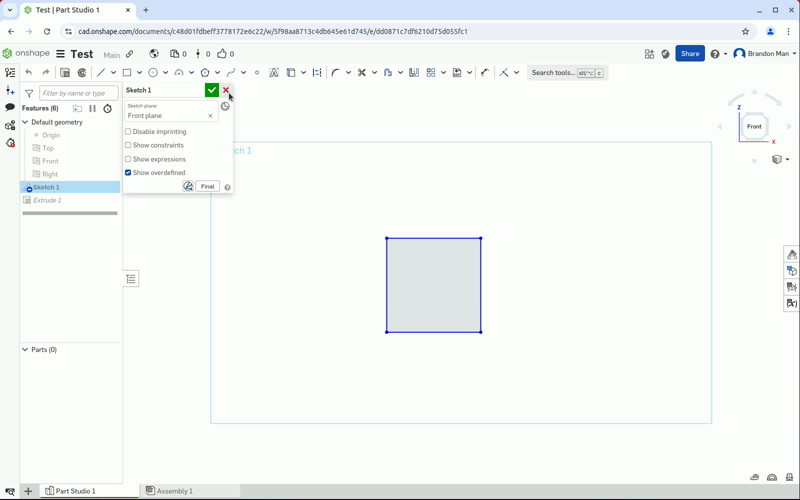
click(229, 92)
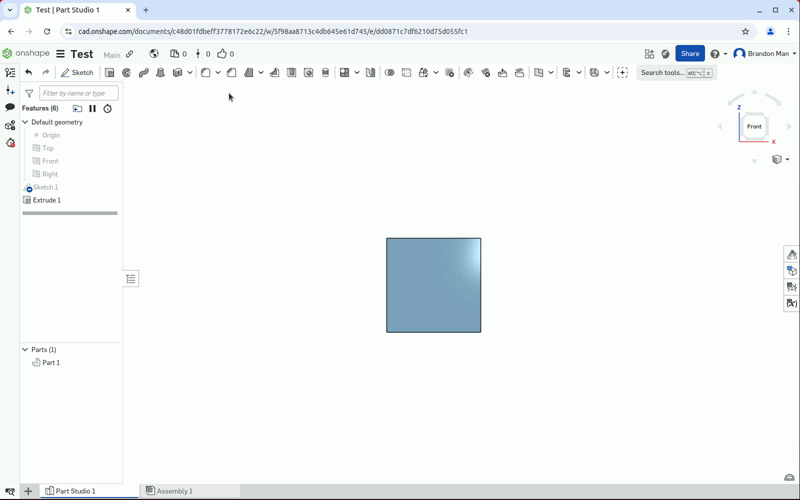
mouse_move(73, 352)
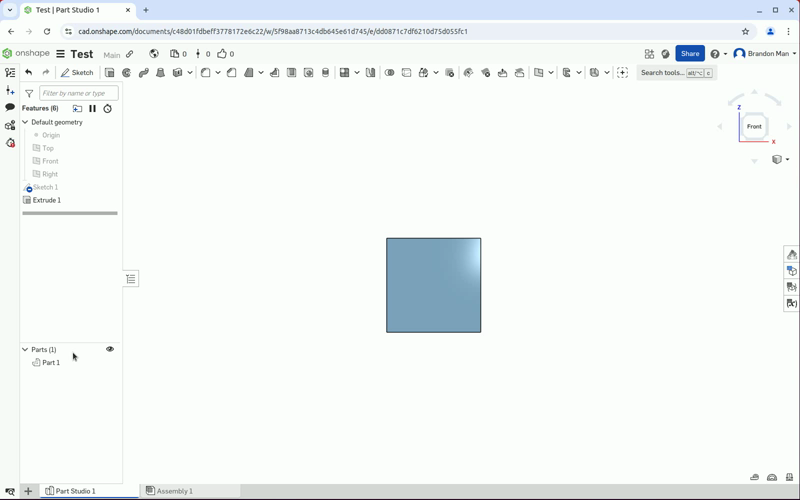
key(y)
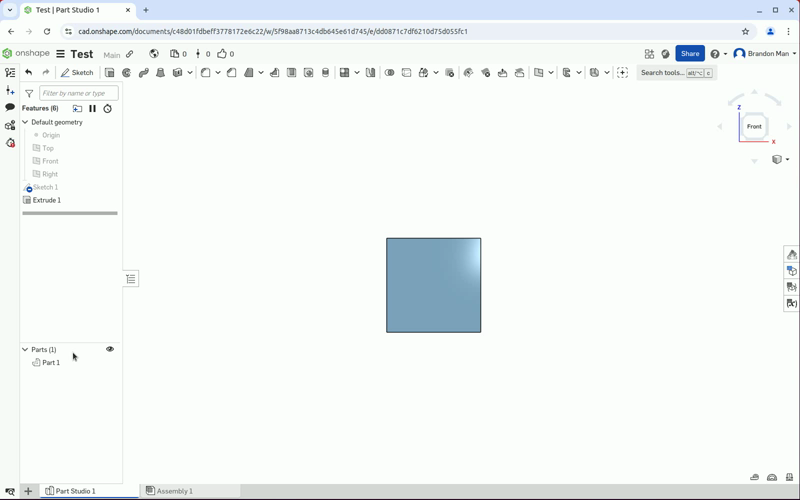
key(shift+p)
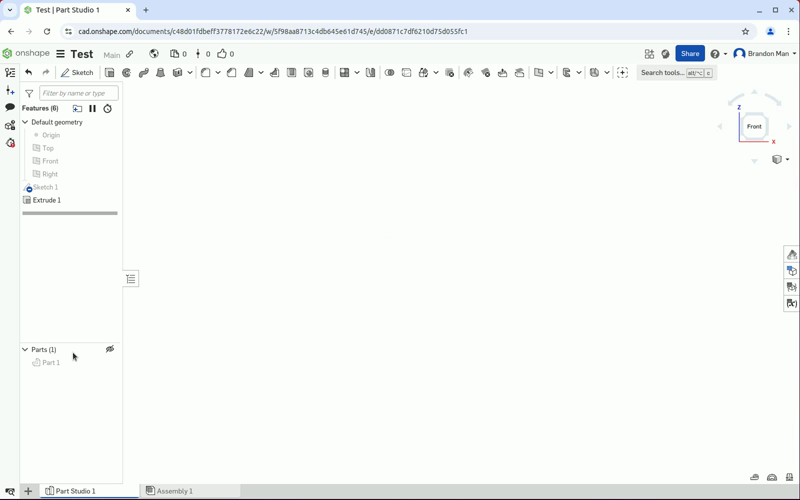
key(space)
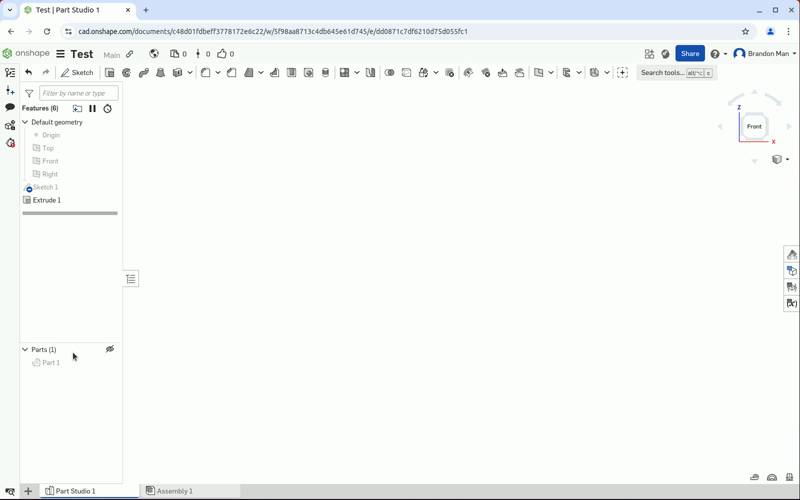
key_down(shift)
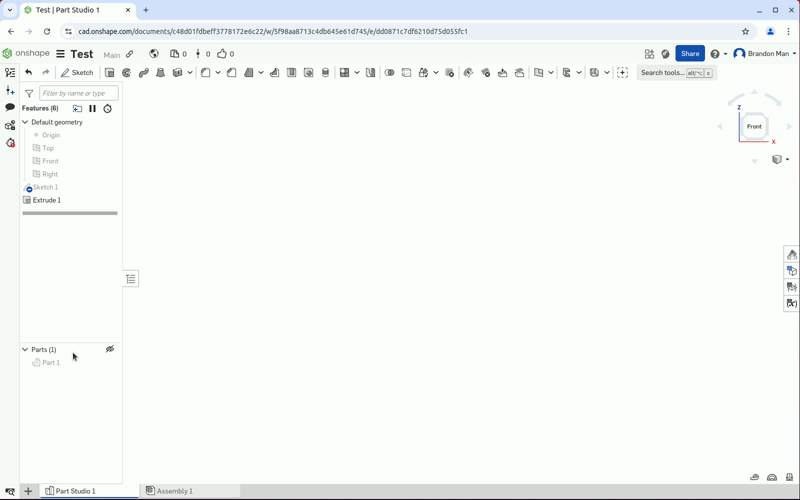
key(left)
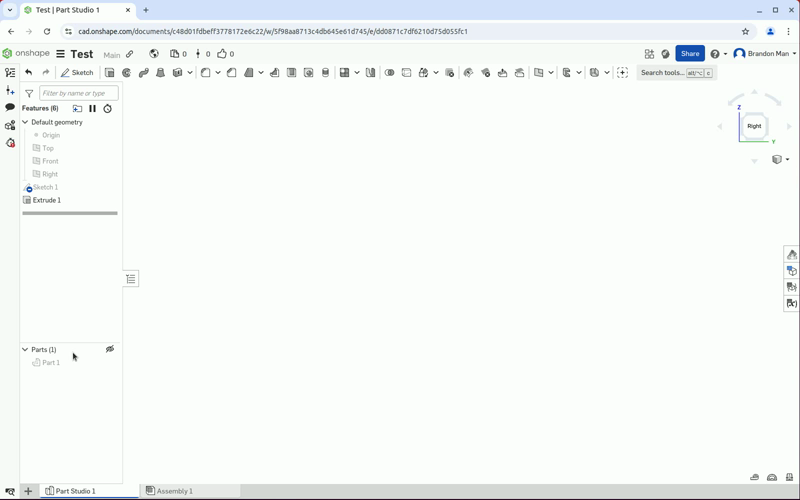
key_up(shift)
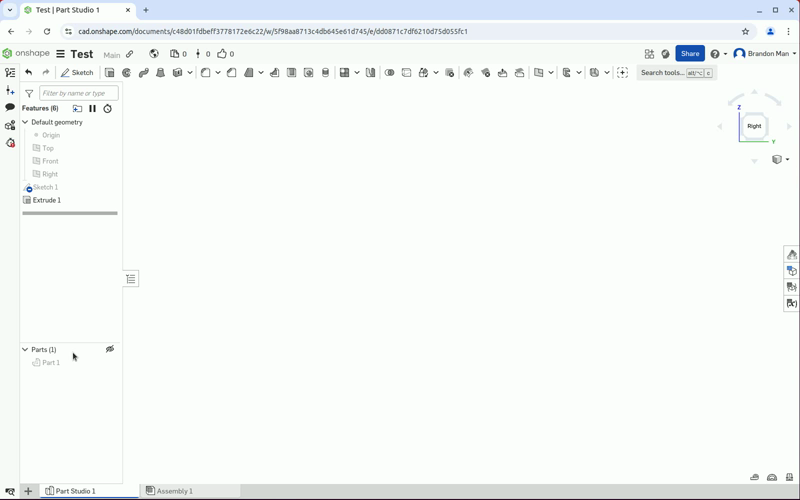
mouse_move(73, 352)
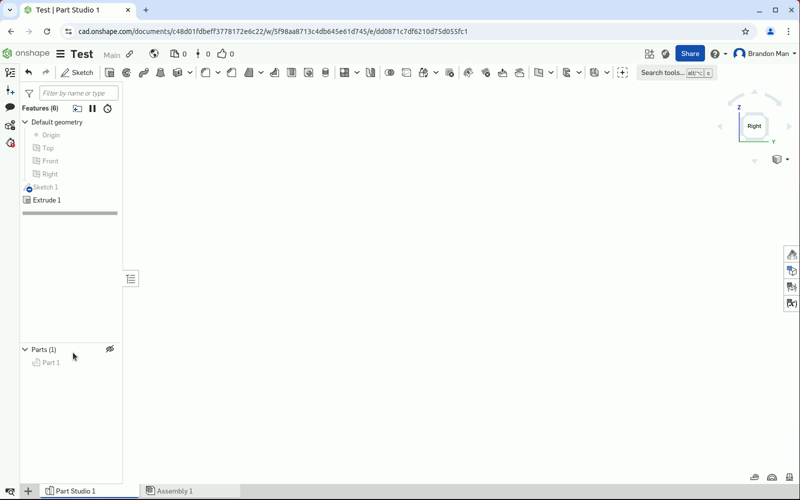
key(shift+y)
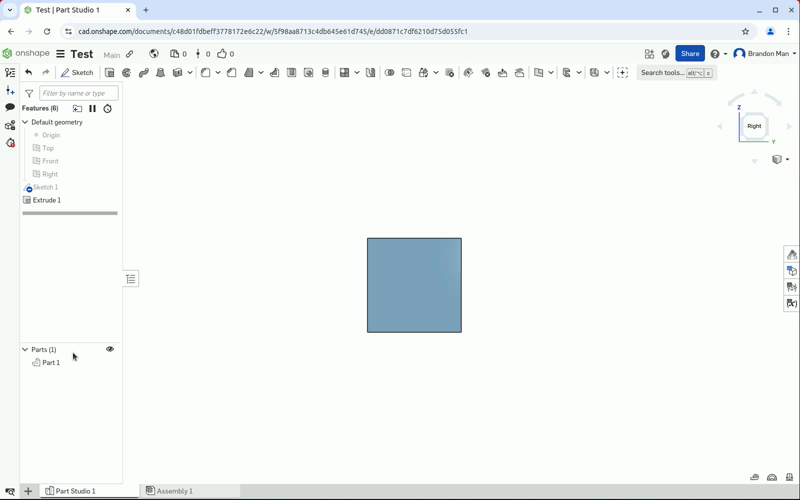
mouse_move(541, 75)
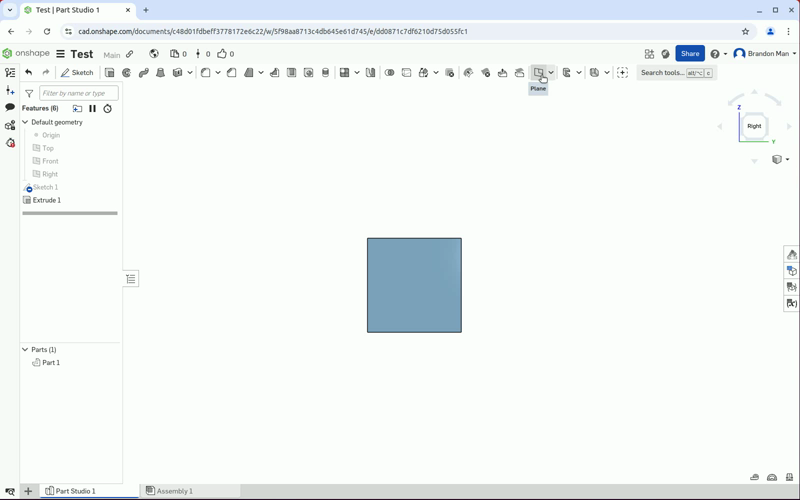
click(541, 75)
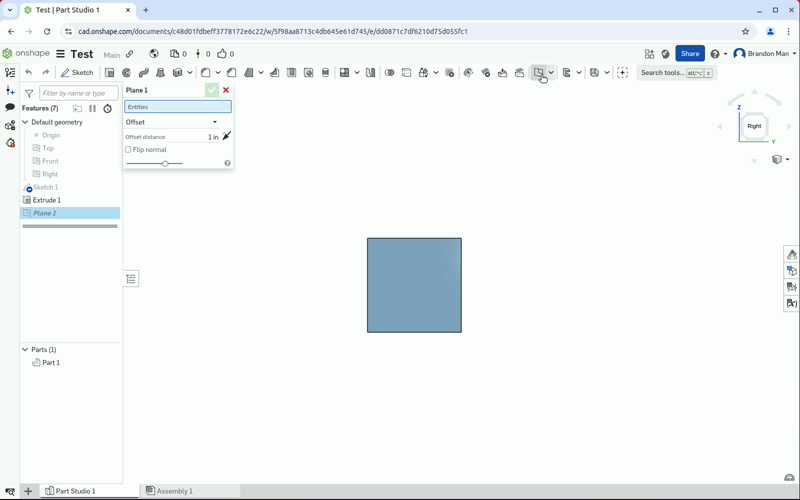
mouse_move(73, 176)
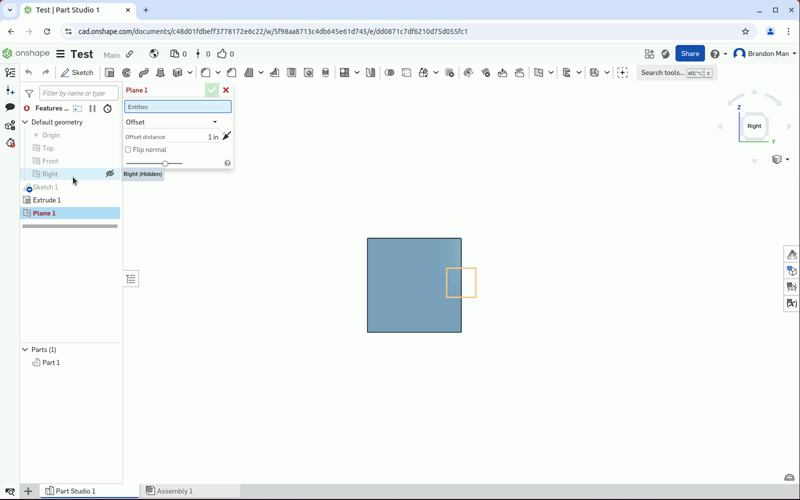
click(73, 176)
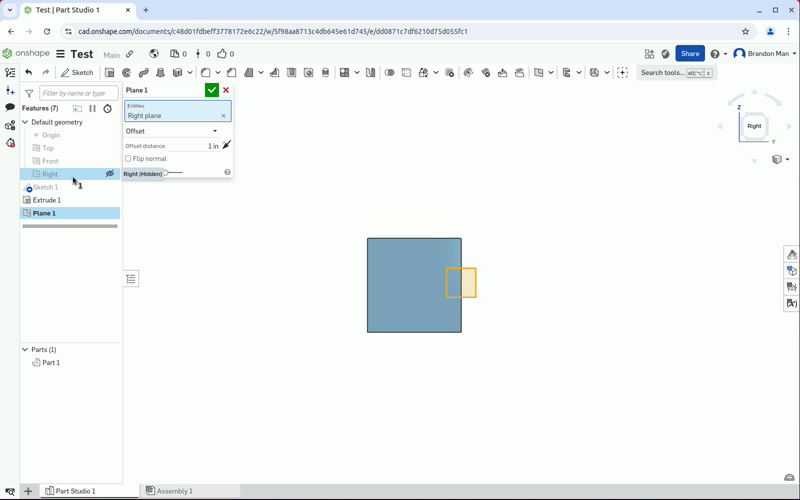
key(tab, 2)
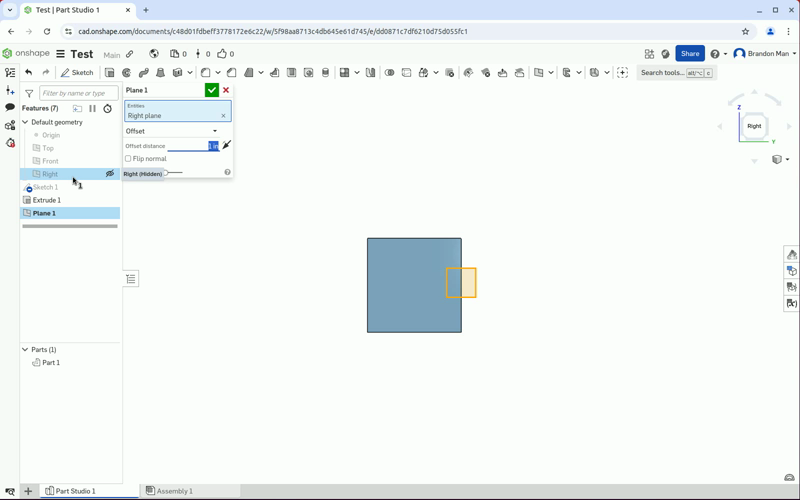
text(3.851)
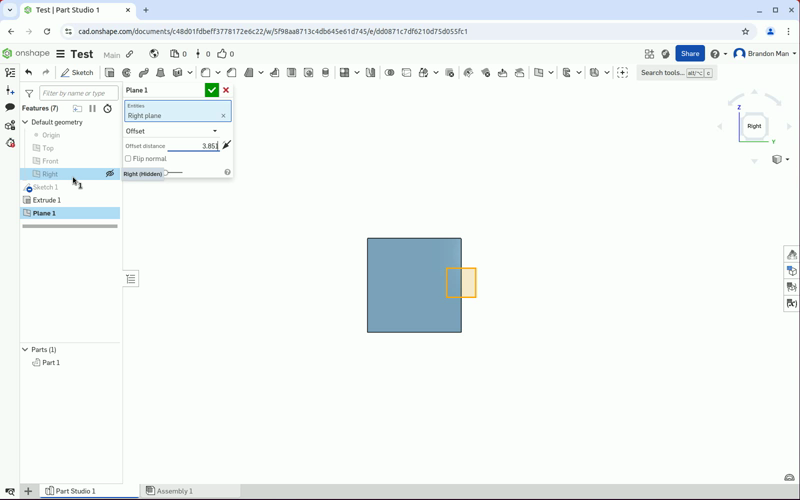
key(enter, 2)
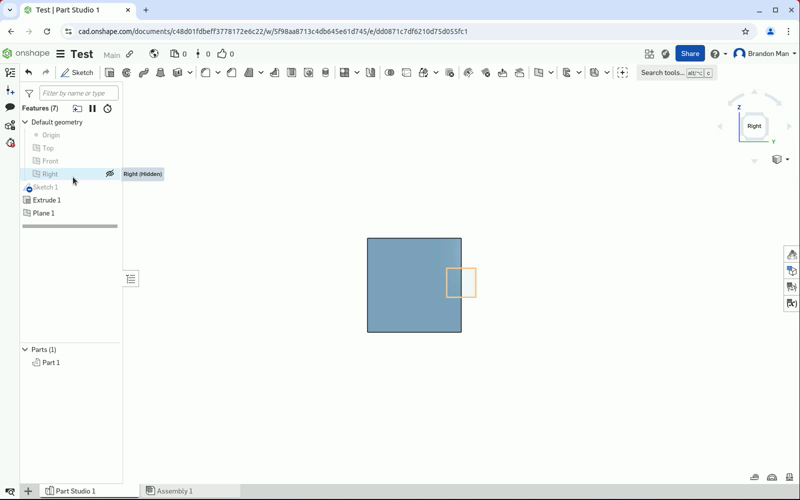
key(shift+s)
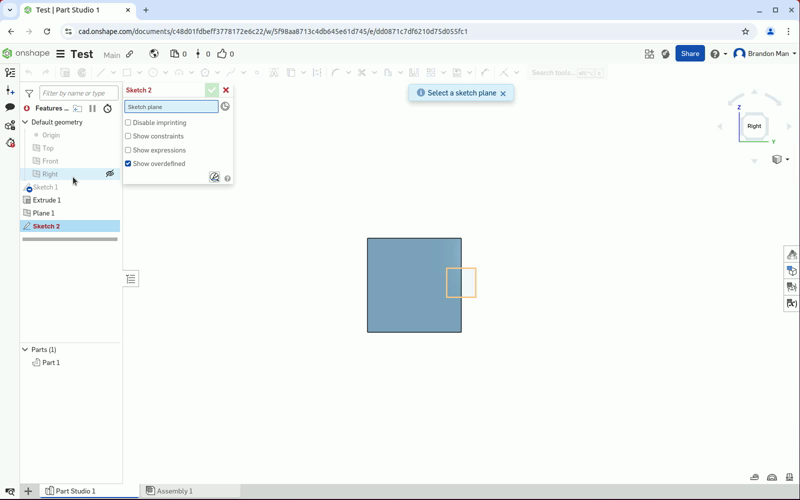
mouse_move(73, 215)
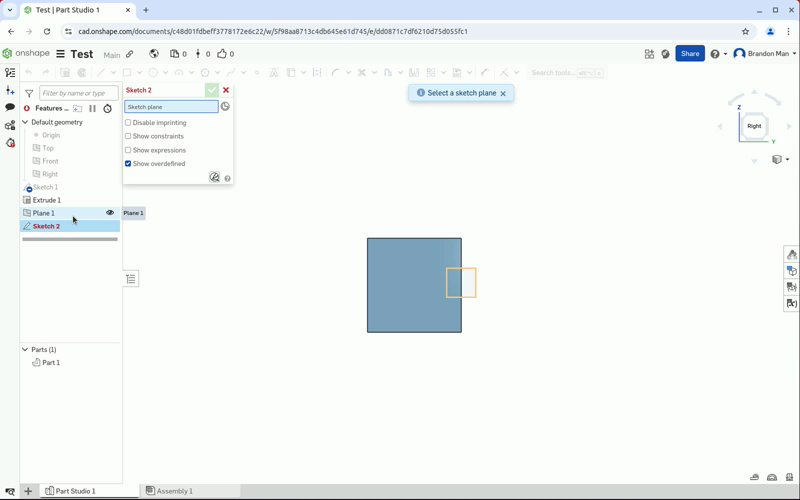
click(73, 215)
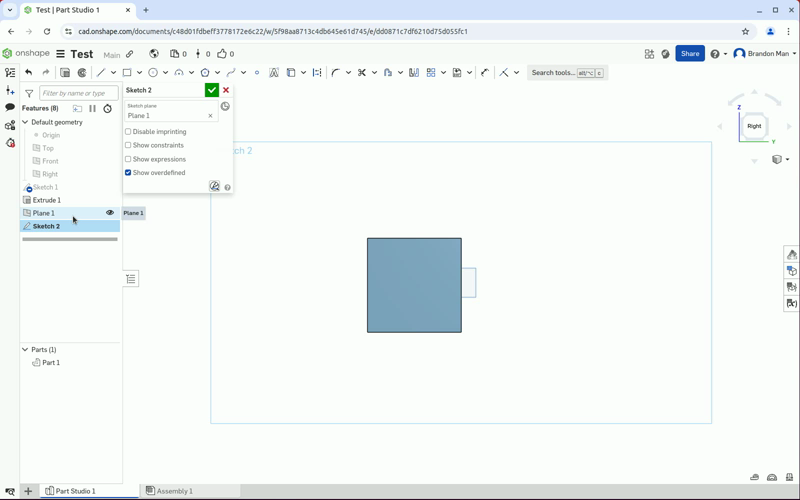
mouse_move(73, 352)
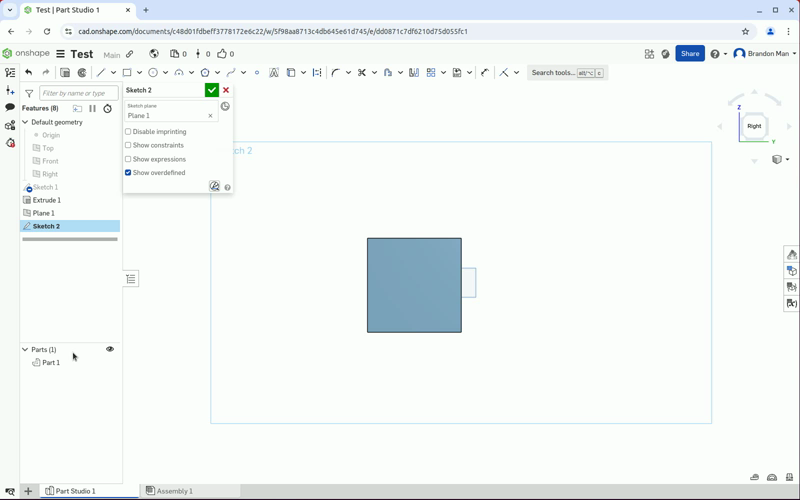
key(y)
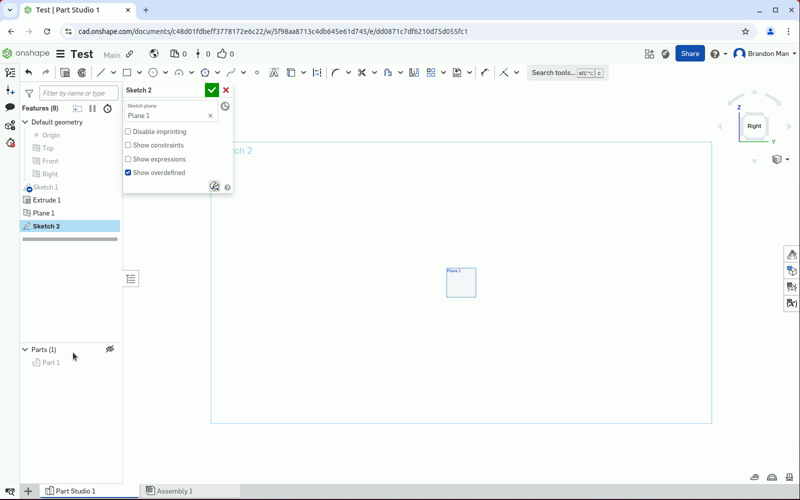
key(l)
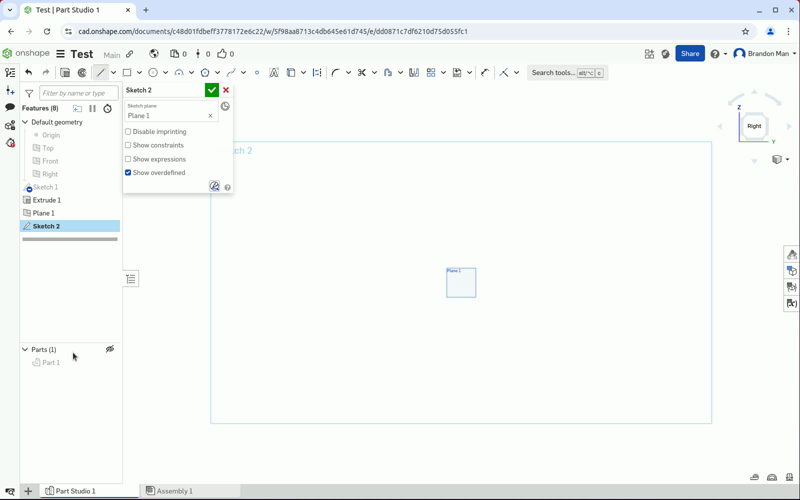
key_down(shift)
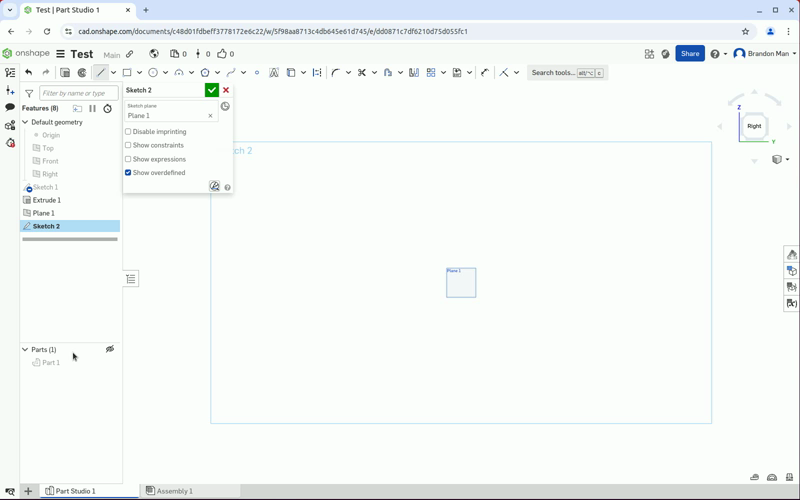
mouse_move(398, 332)
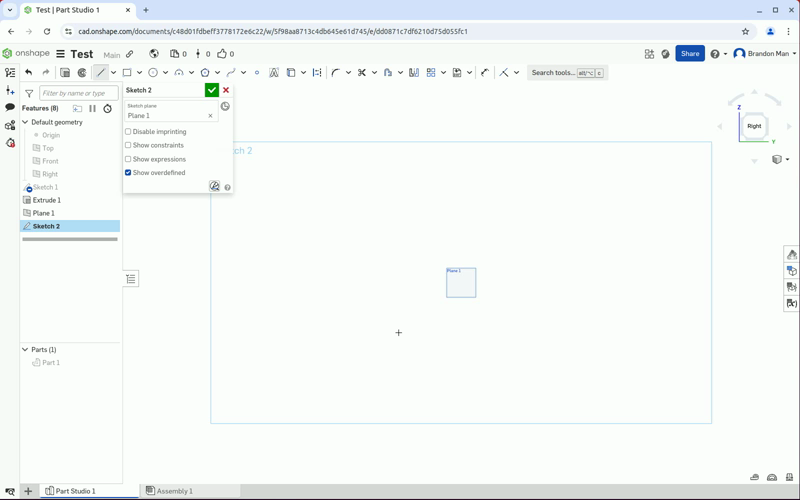
click(398, 332)
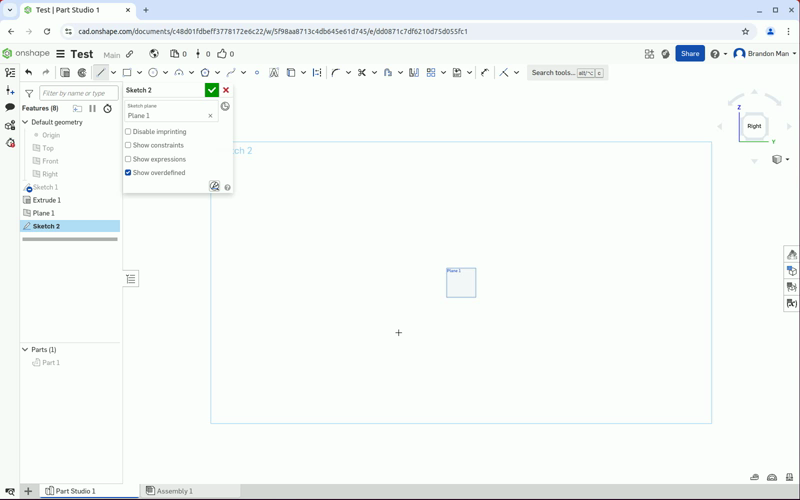
key_up(shift)
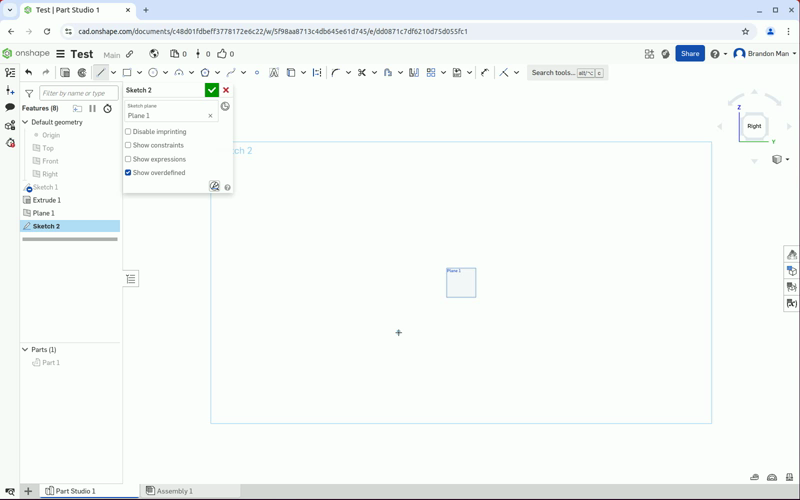
key_down(shift)
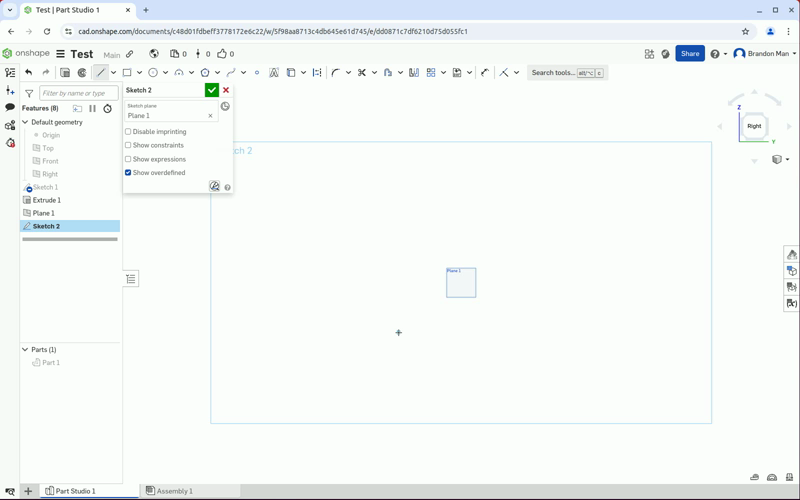
mouse_move(461, 332)
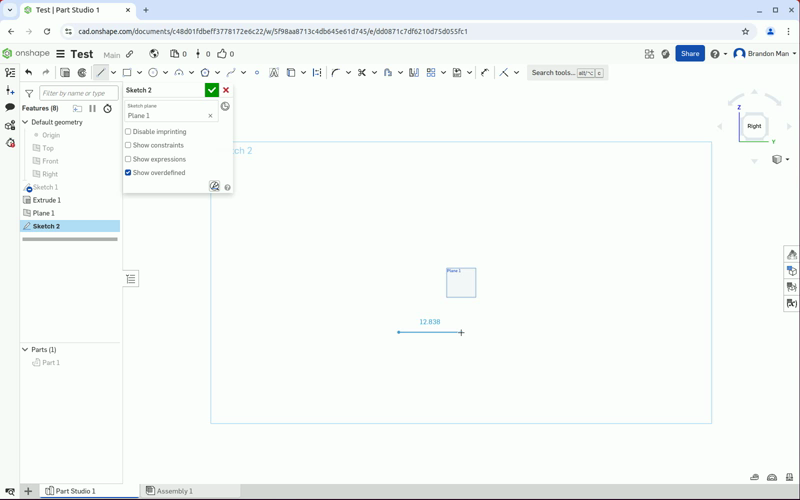
click(461, 332)
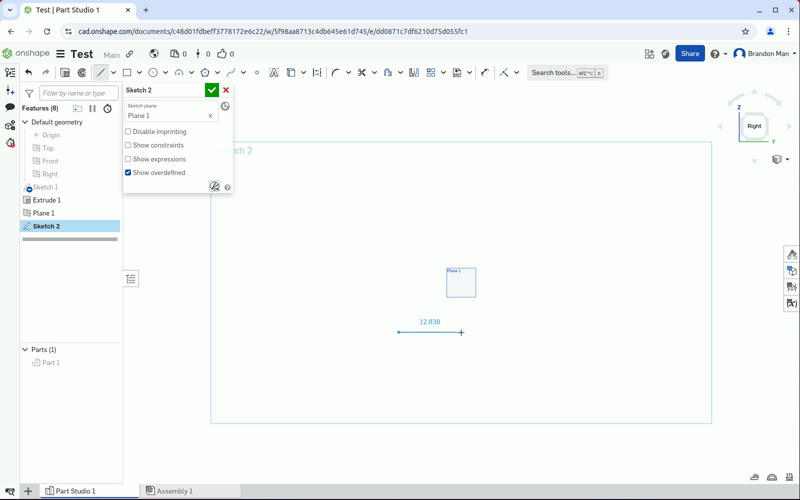
key_up(shift)
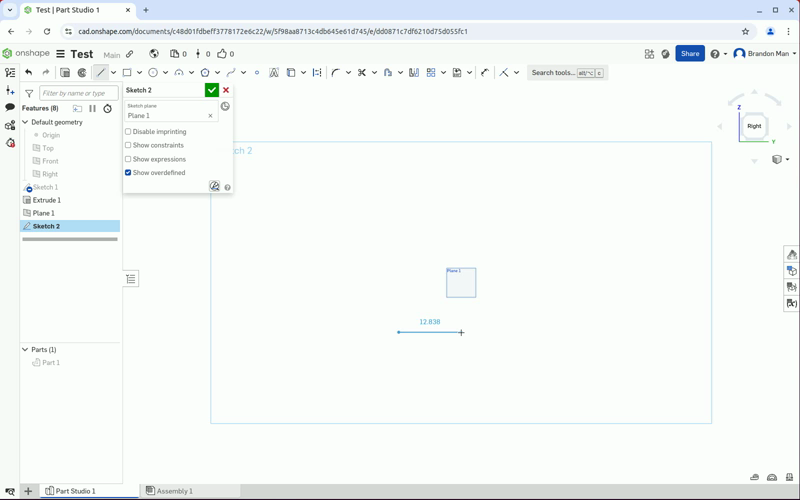
key_down(shift)
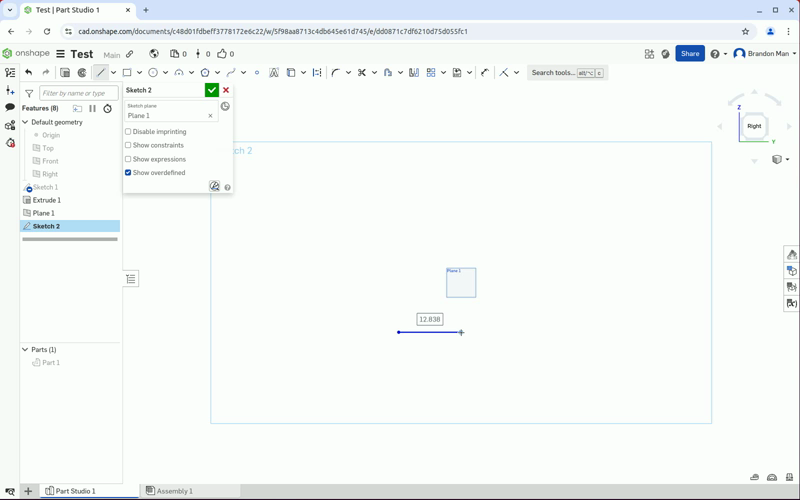
mouse_move(461, 269)
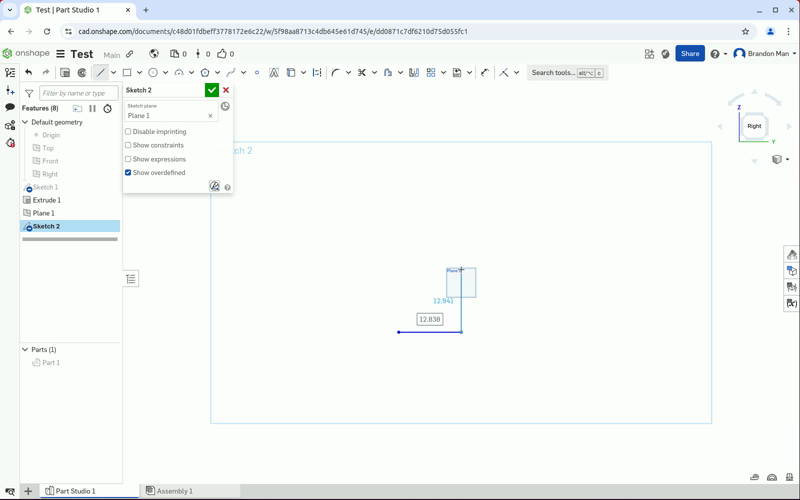
click(461, 269)
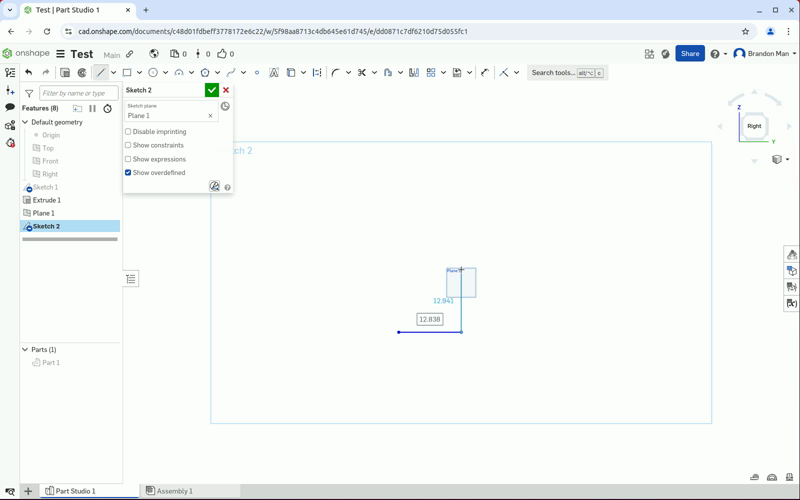
key_up(shift)
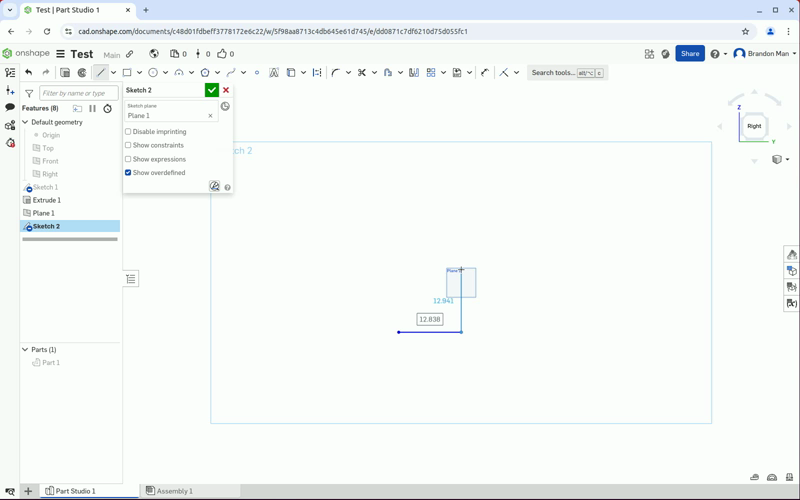
key_down(shift)
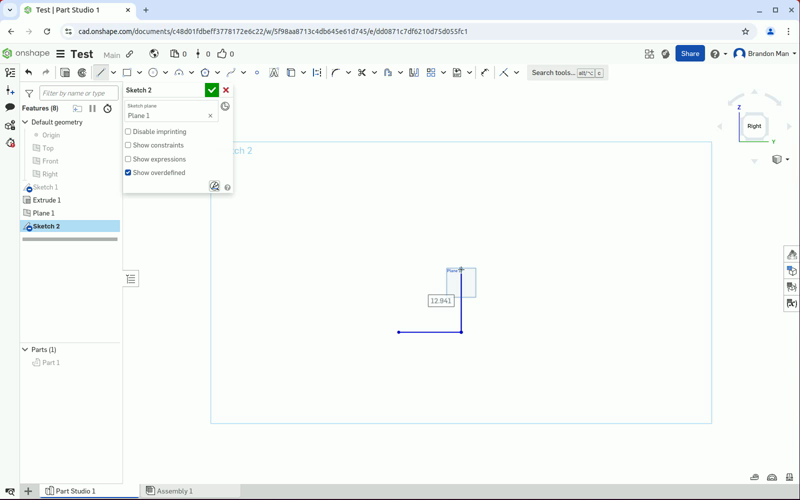
mouse_move(398, 332)
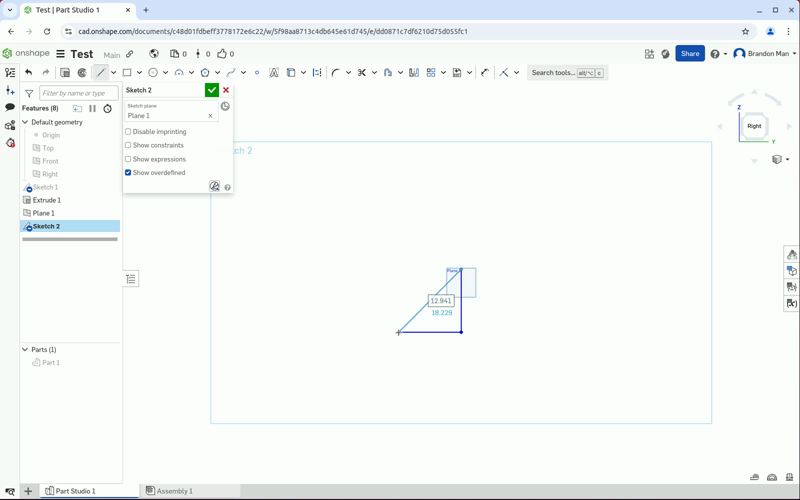
key_up(shift)
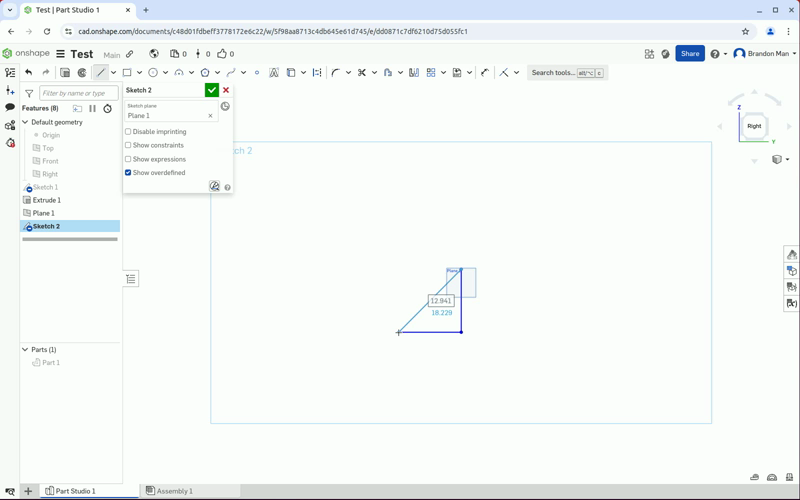
click(398, 332)
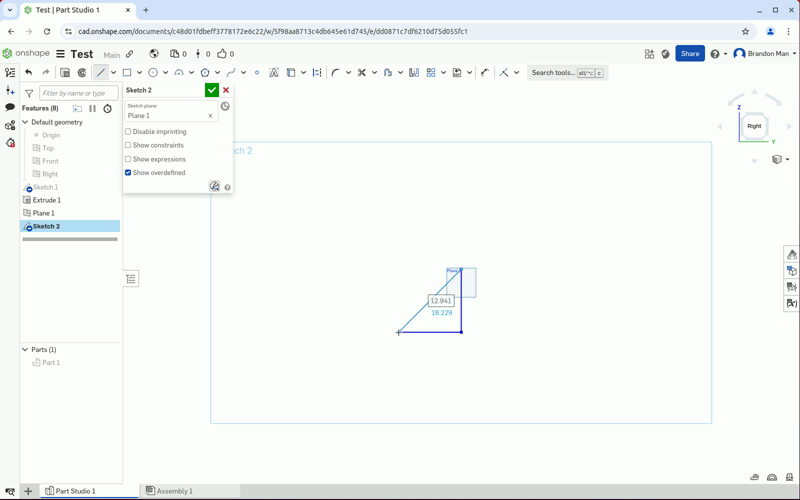
key(esc)
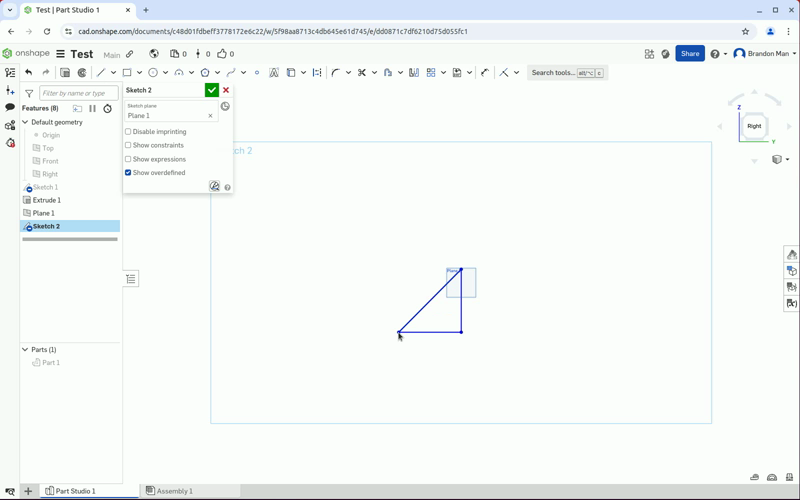
mouse_move(430, 306)
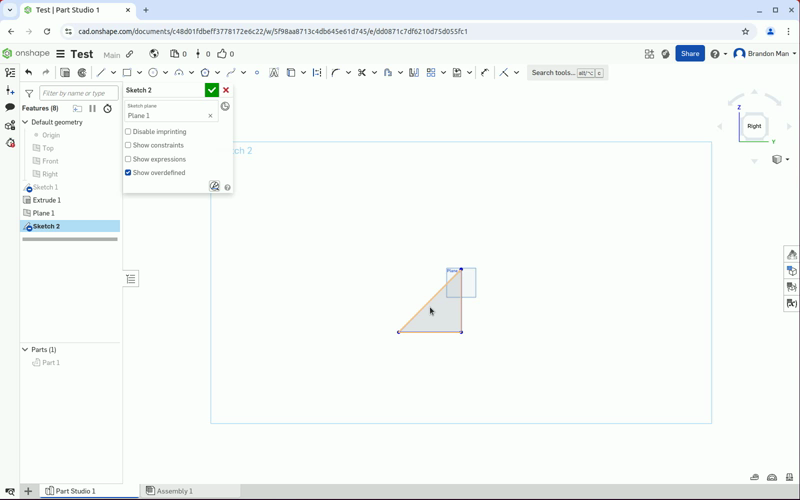
click(430, 306)
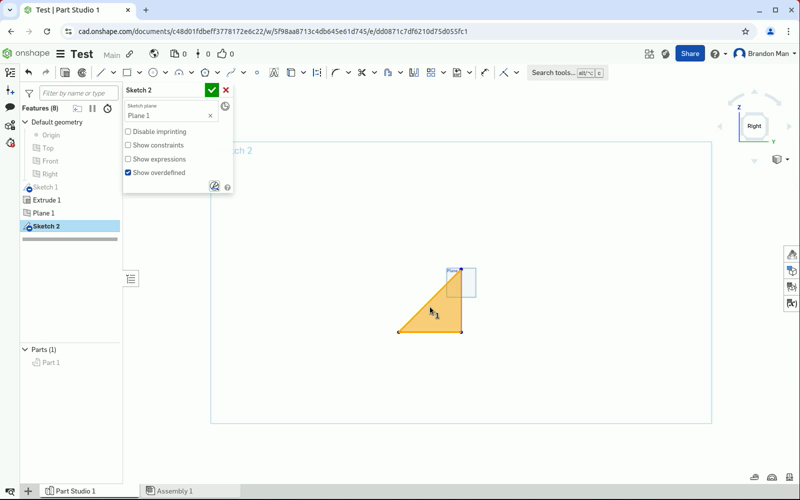
mouse_move(73, 352)
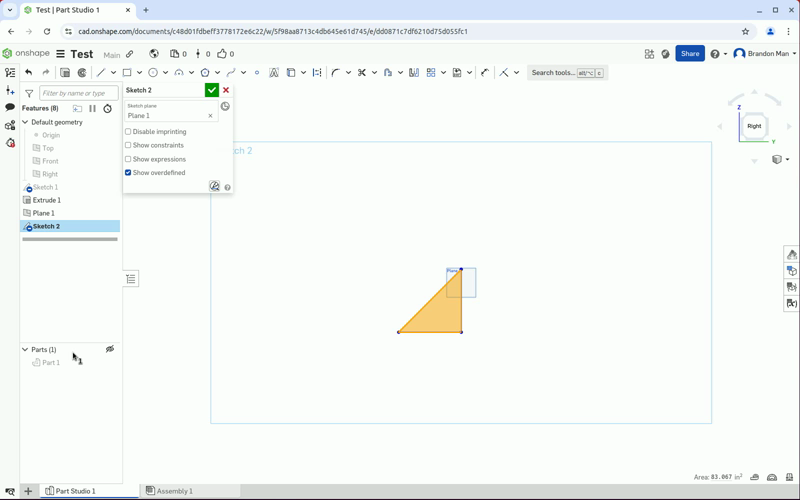
key(shift+y)
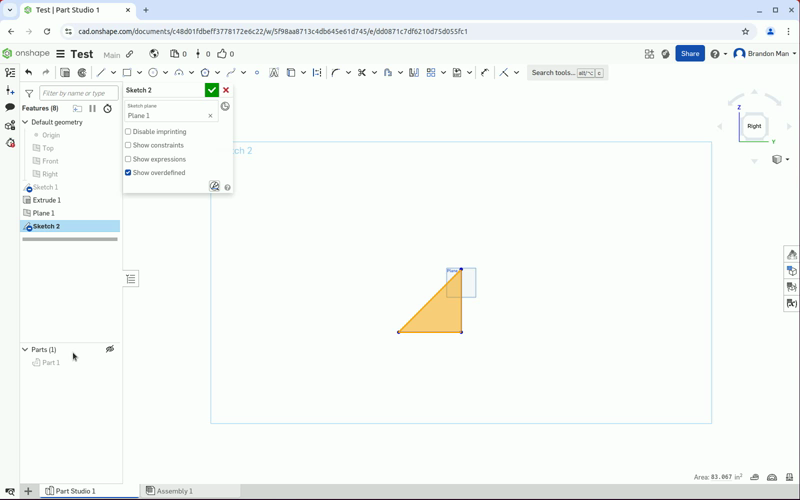
key(shift+e)
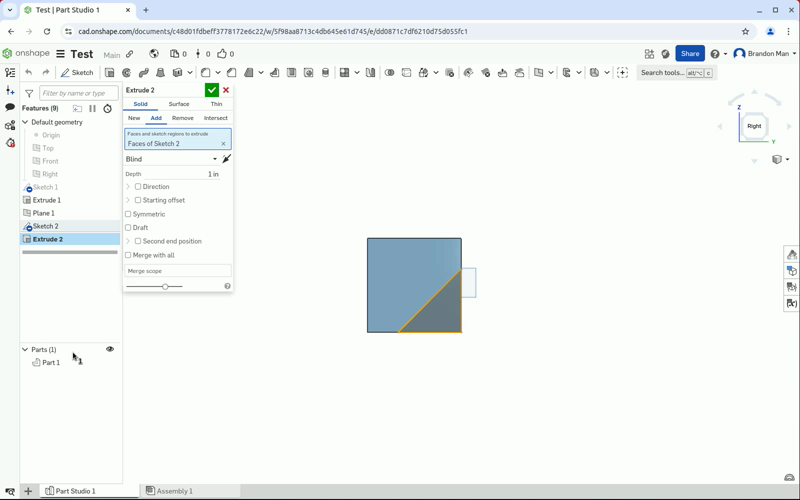
mouse_move(143, 106)
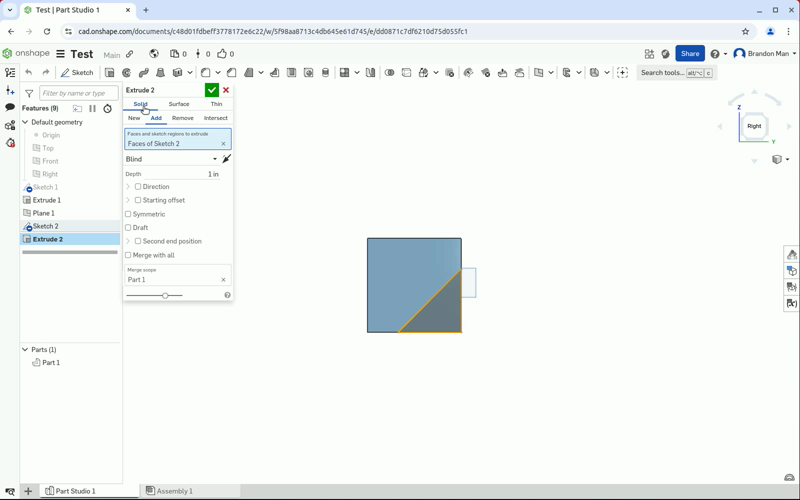
click(143, 106)
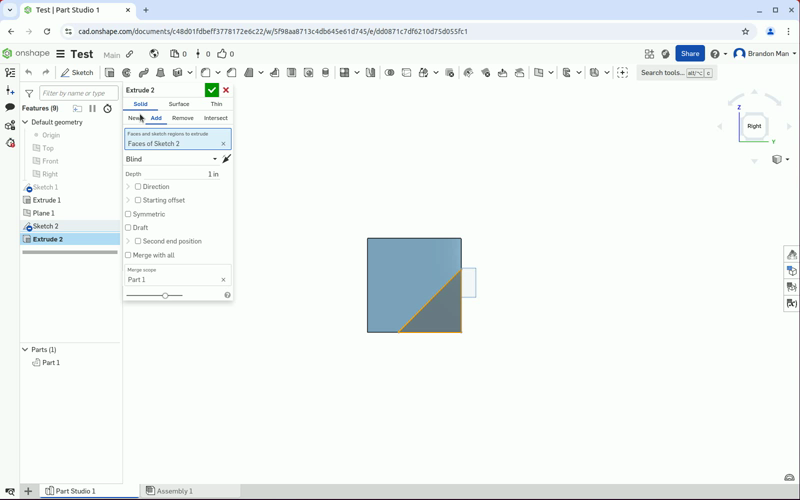
mouse_move(137, 120)
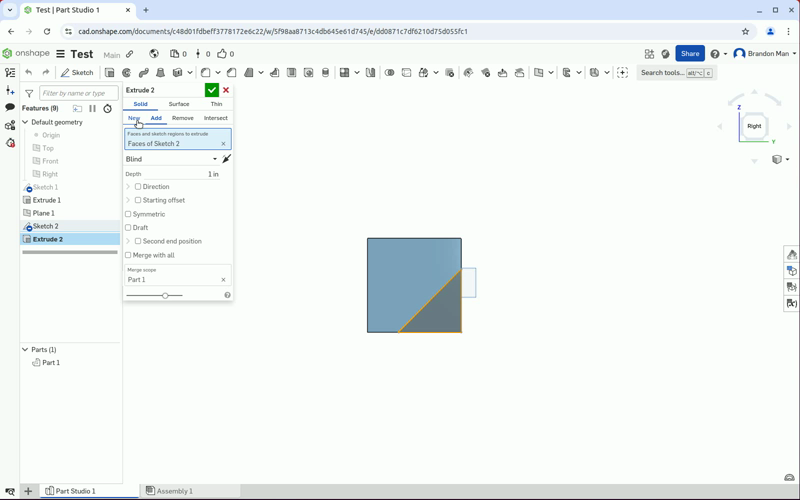
click(137, 120)
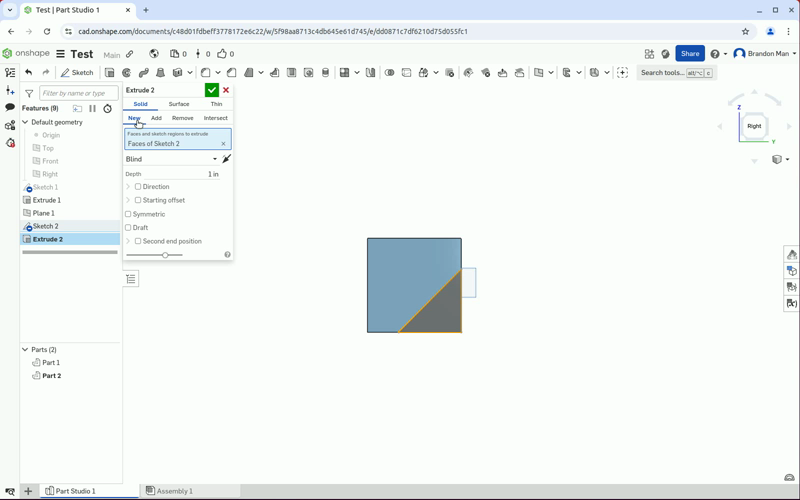
key(tab, 4)
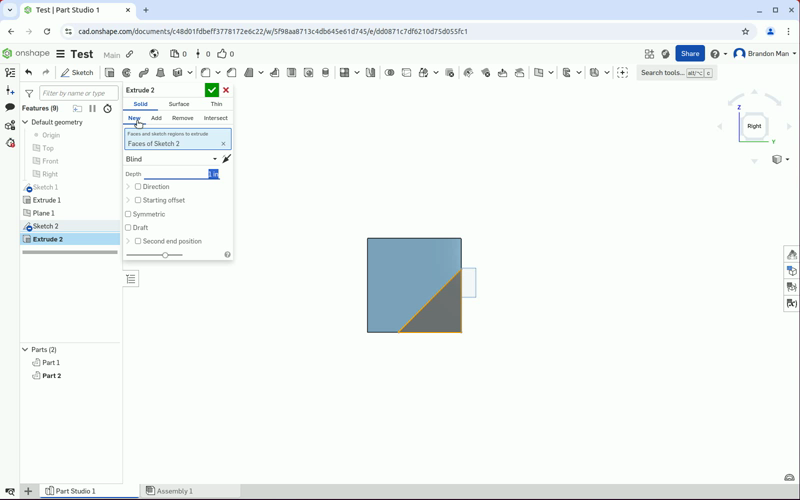
text(19.257)
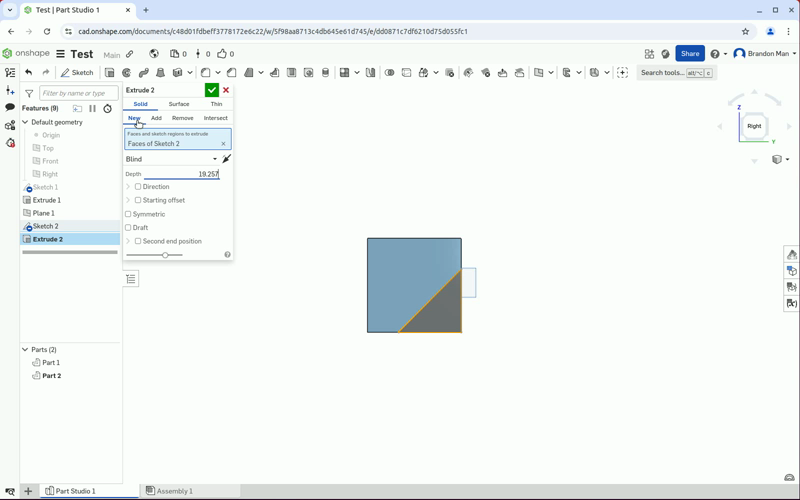
key(enter)
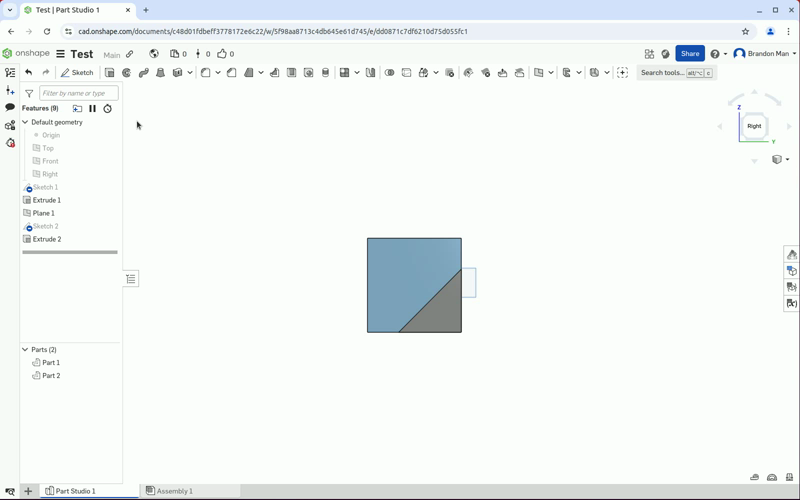
key(shift+h)
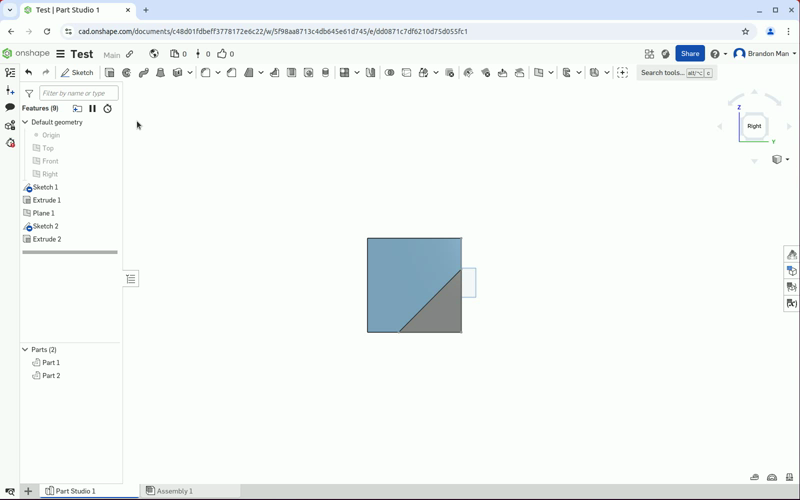
key(shift+h)
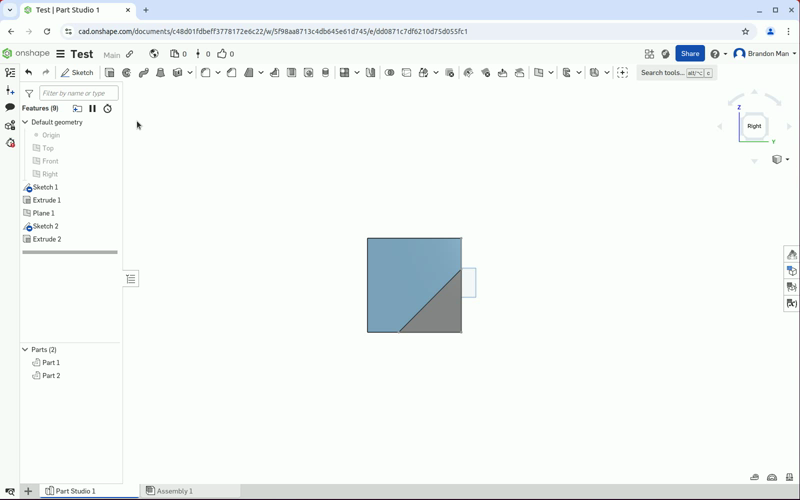
key(shift+7)
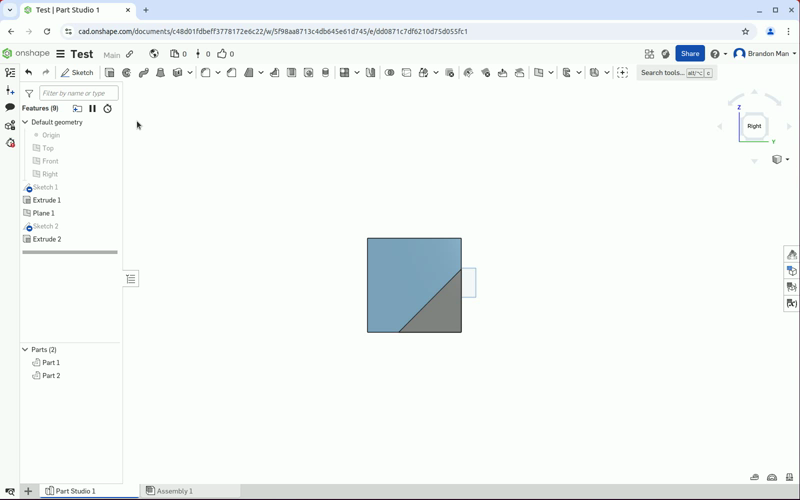
key(right, 2)
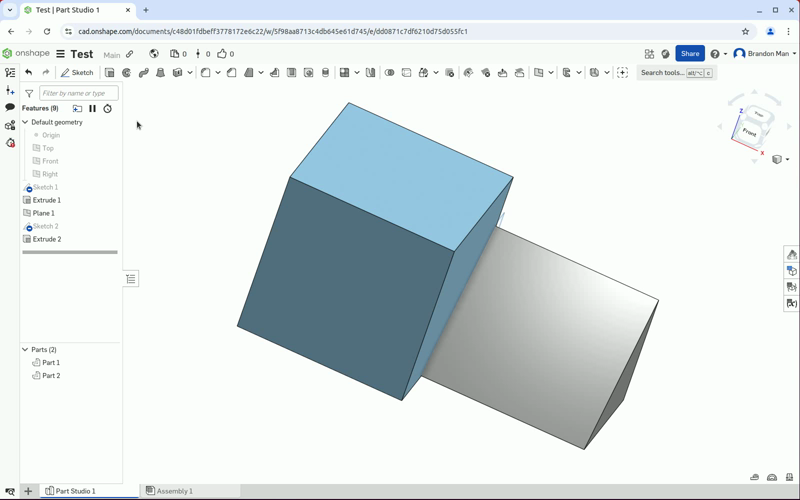
key(down, 2)
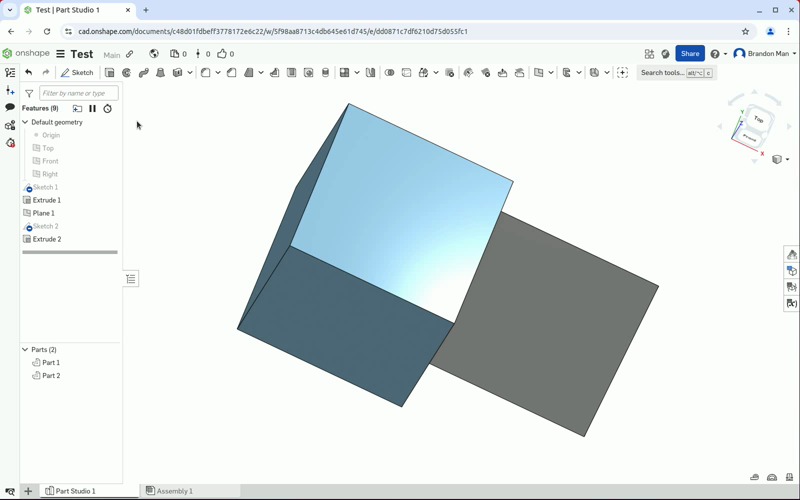
key(up, 2)
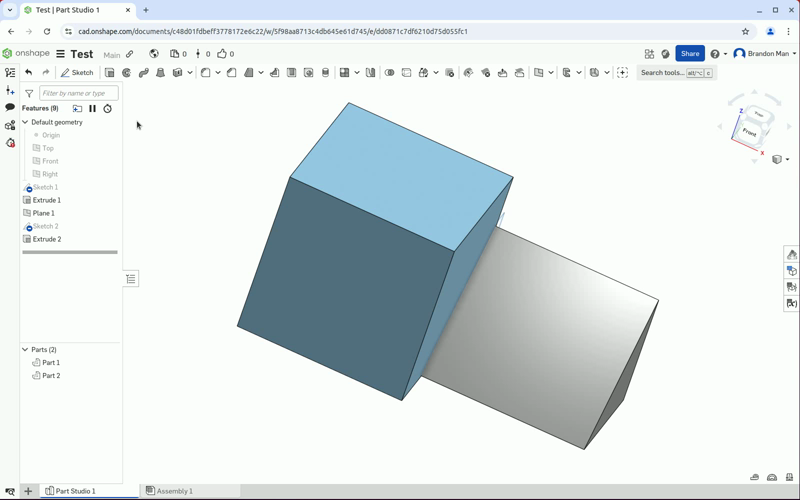
key(left, 2)
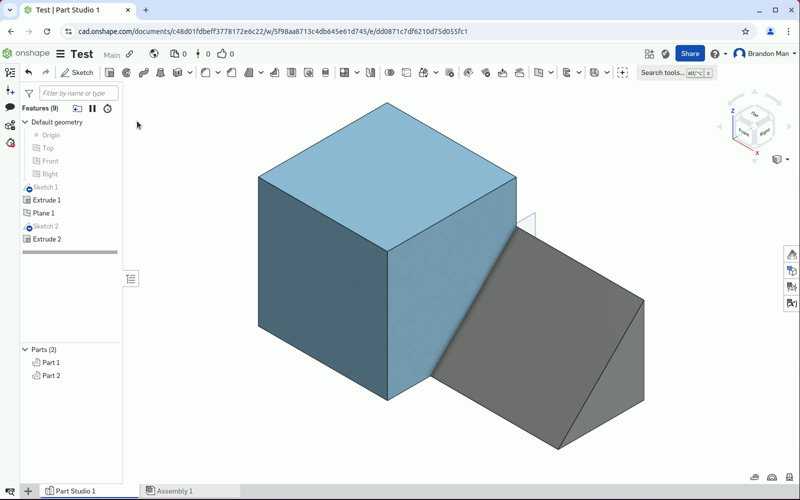
mouse_move(73, 189)
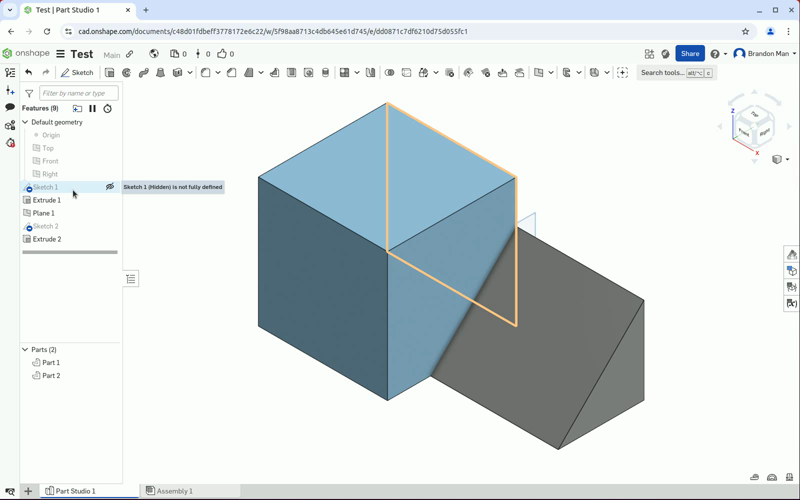
click(73, 189)